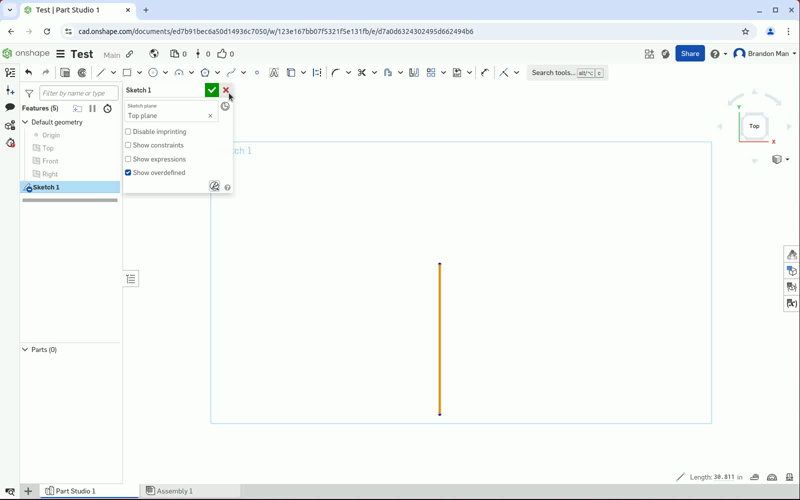
key(shift+h)
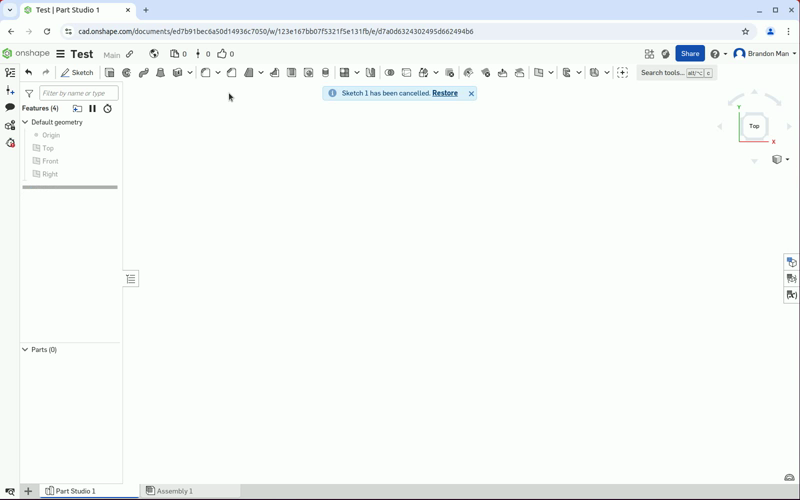
mouse_move(73, 352)
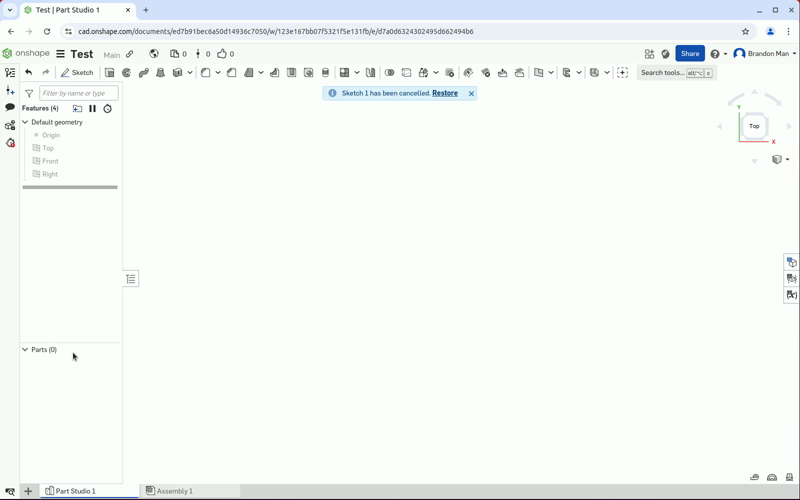
key(y)
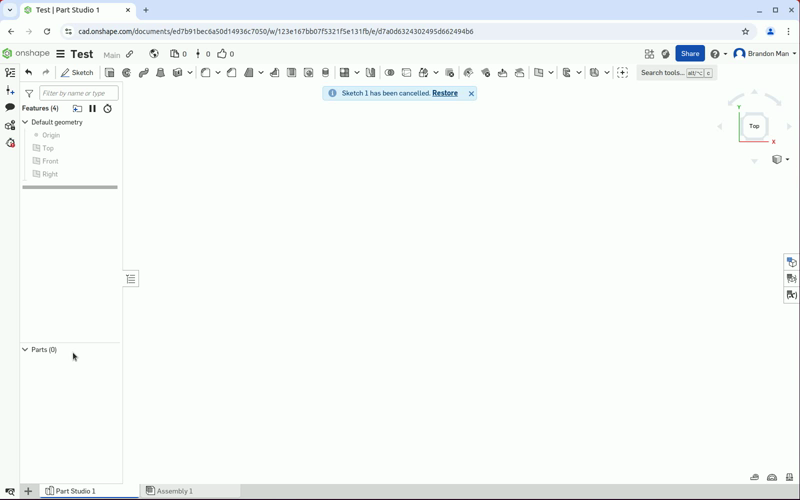
key(shift+p)
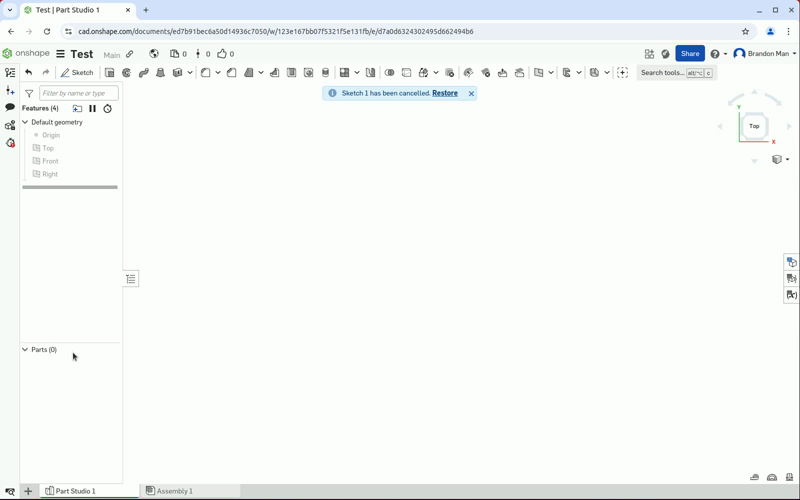
key(space)
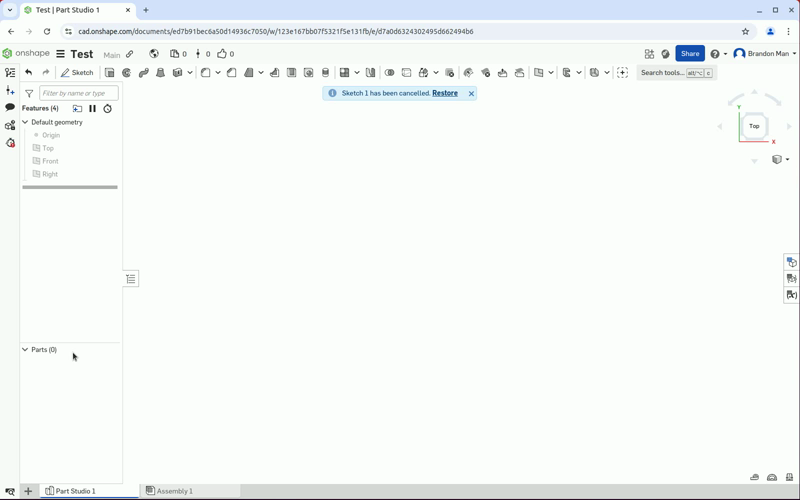
key_down(shift)
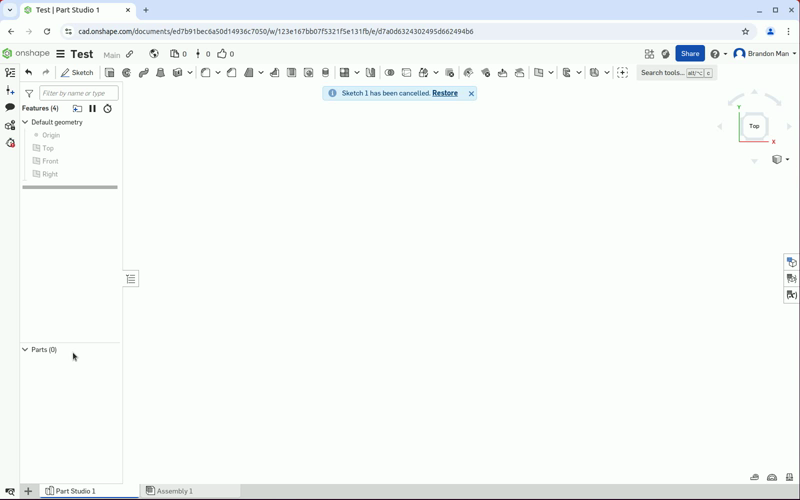
key(up)
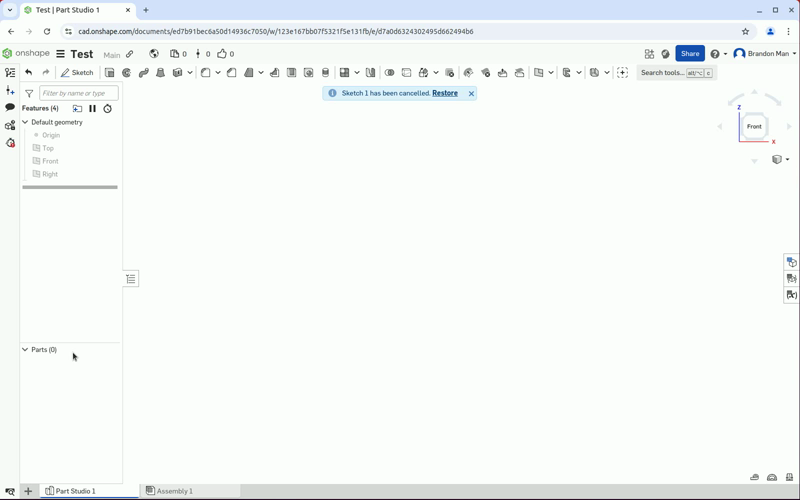
key_up(shift)
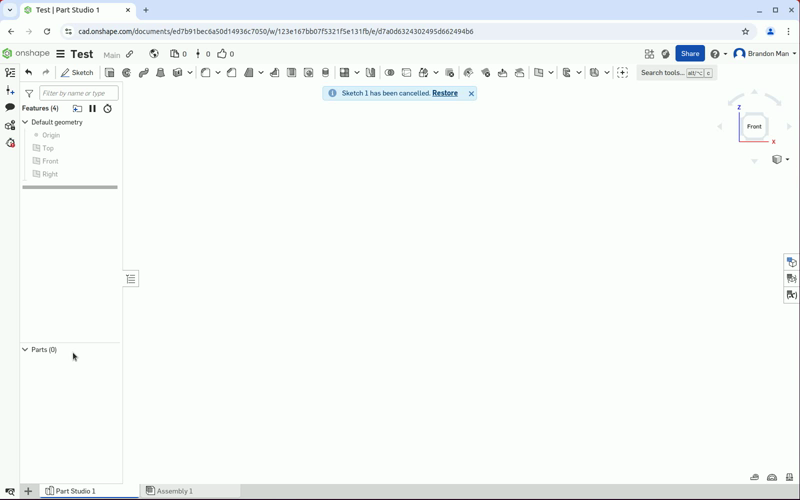
mouse_move(73, 352)
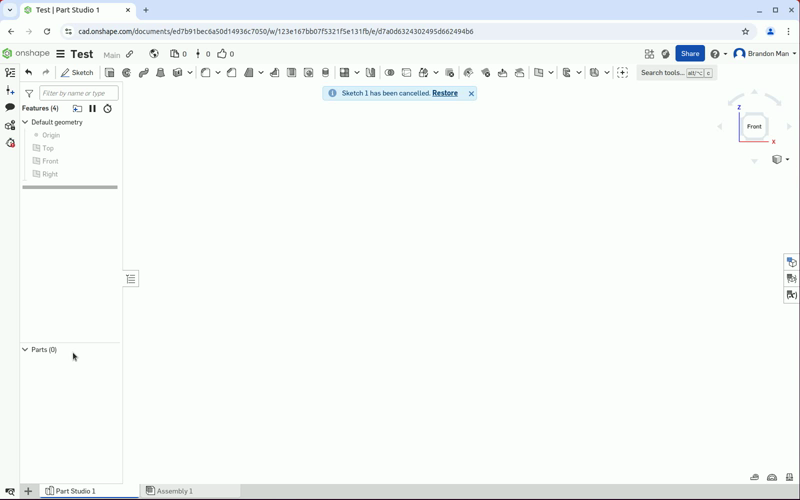
key(shift+y)
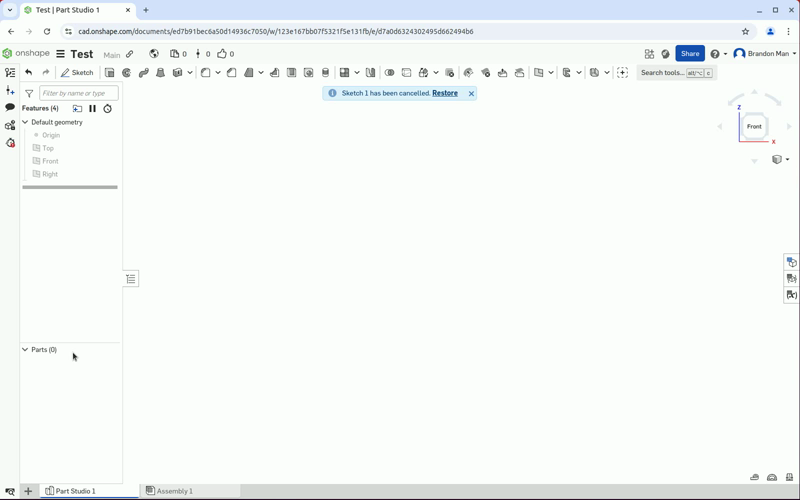
key(shift+s)
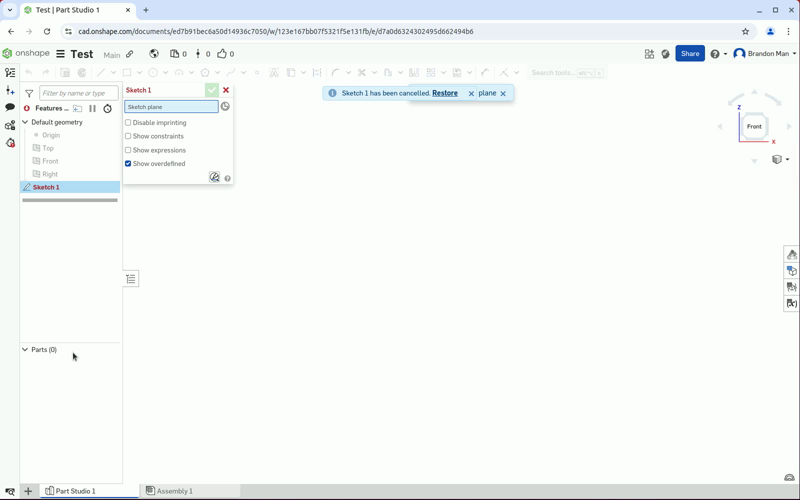
mouse_move(73, 163)
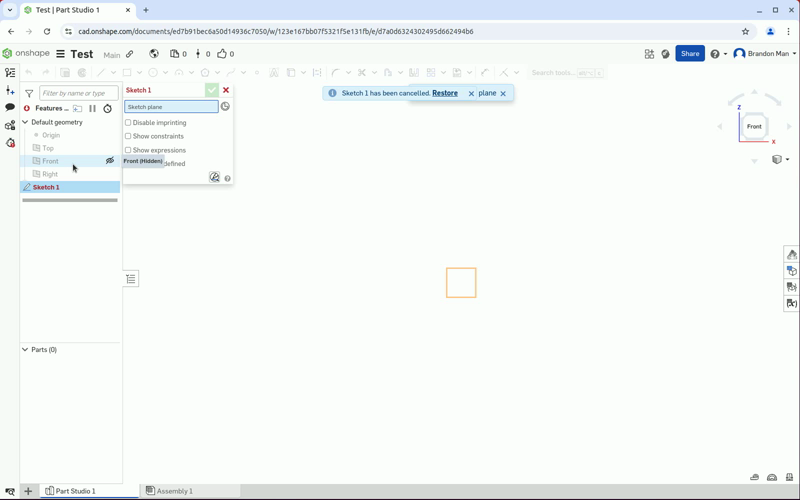
click(73, 163)
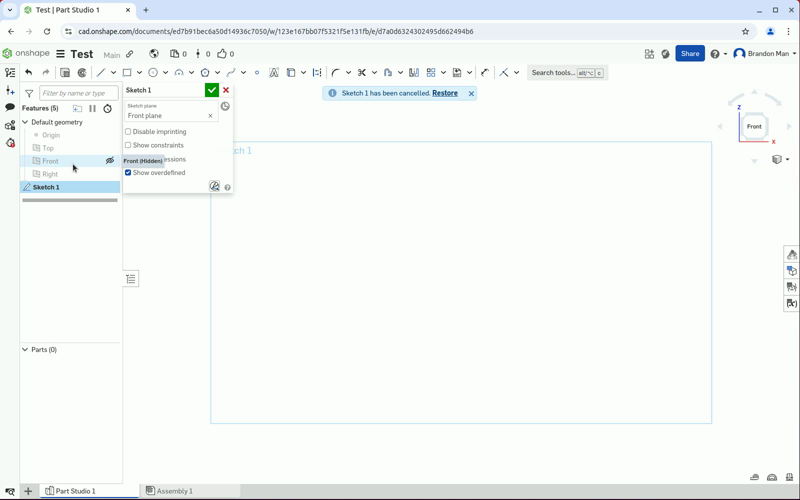
mouse_move(73, 352)
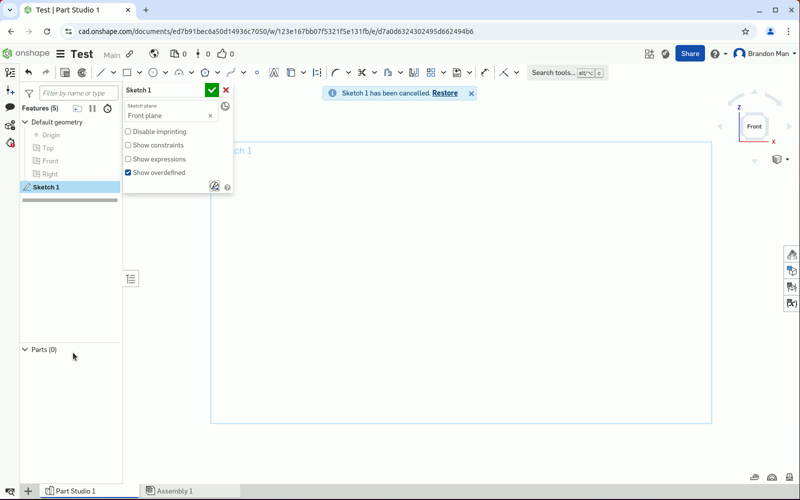
key(y)
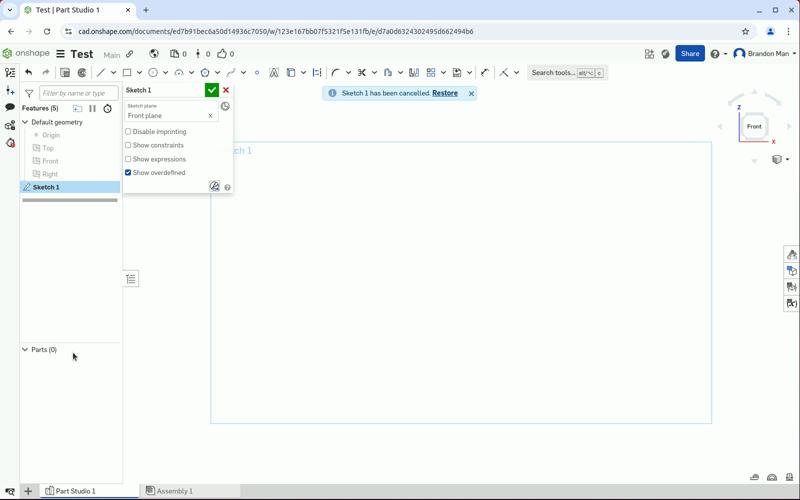
key(c)
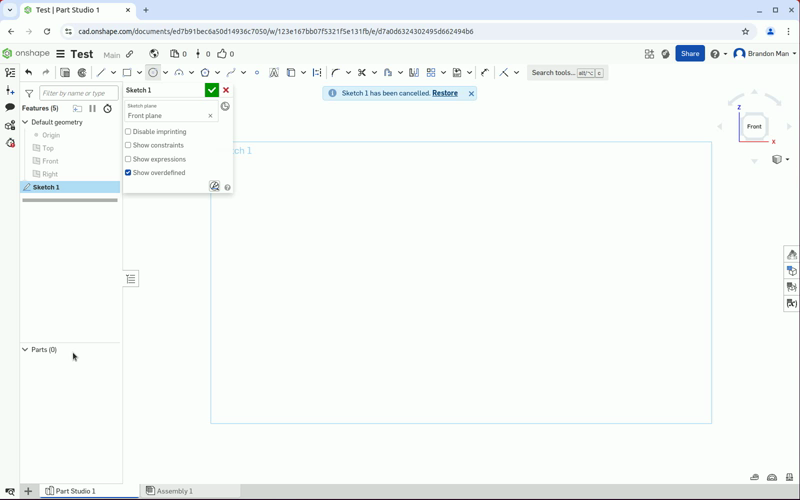
key_down(shift)
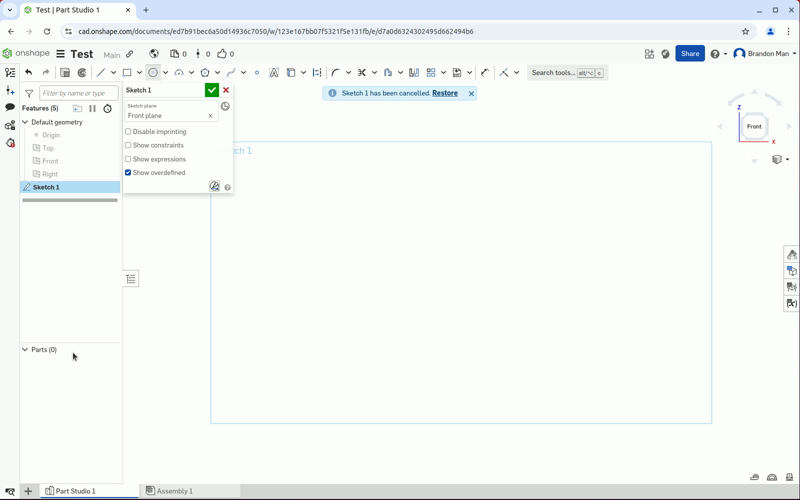
mouse_move(376, 243)
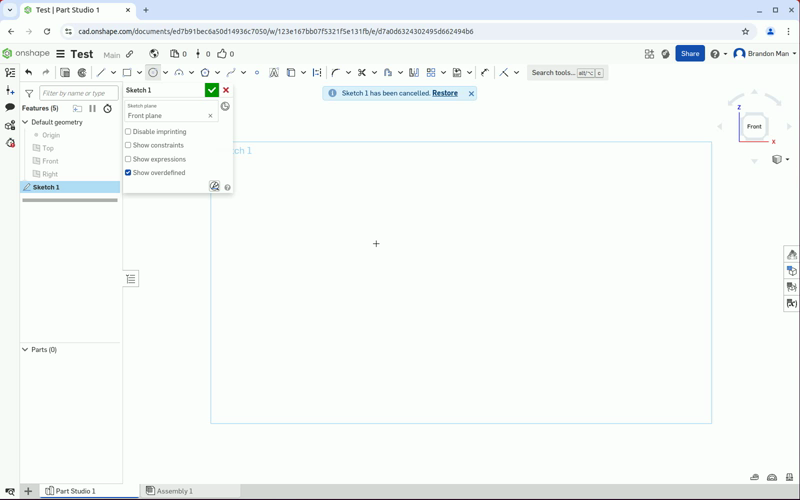
click(376, 243)
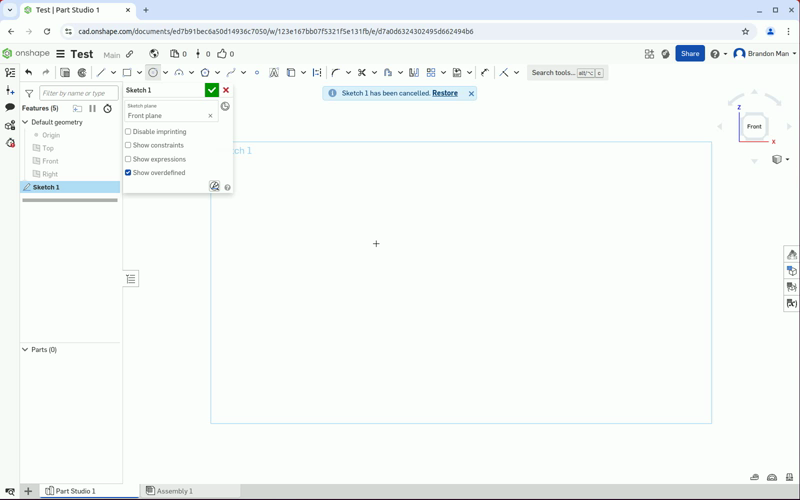
key_up(shift)
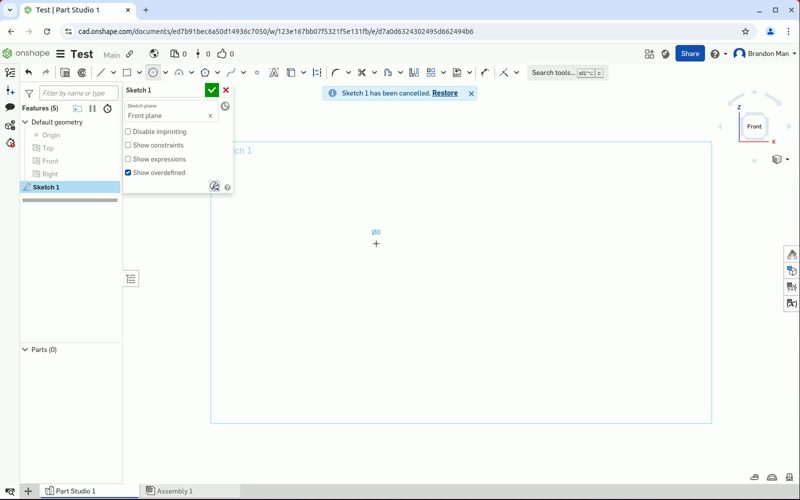
mouse_move(404, 243)
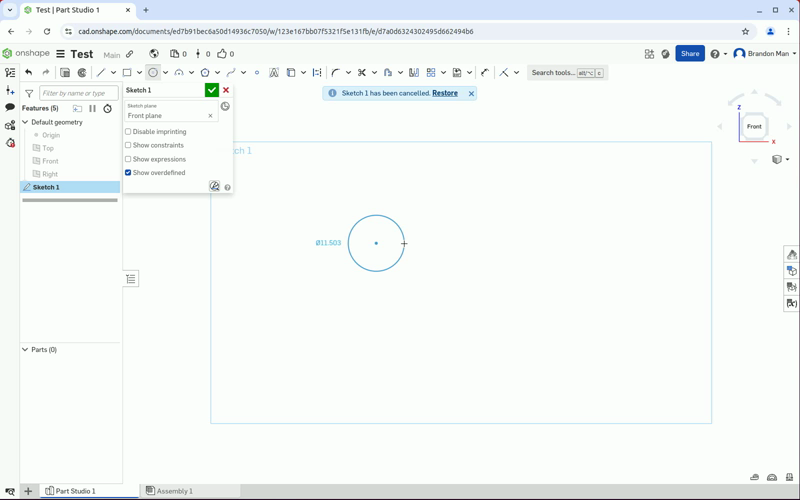
click(404, 243)
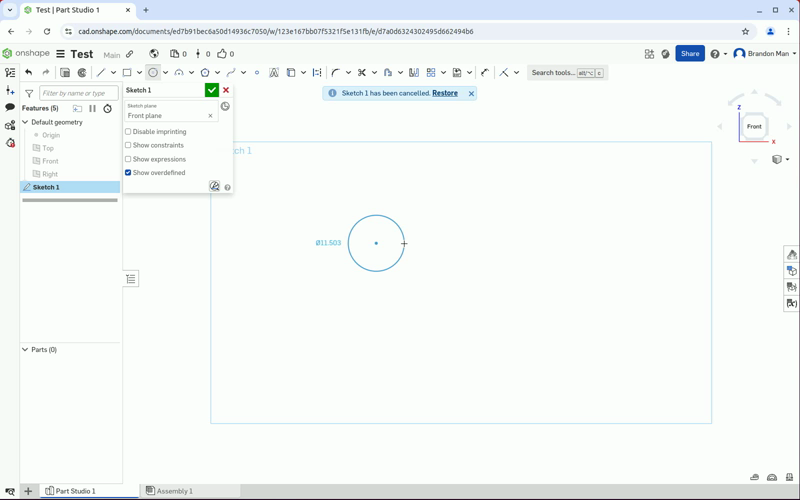
key(esc)
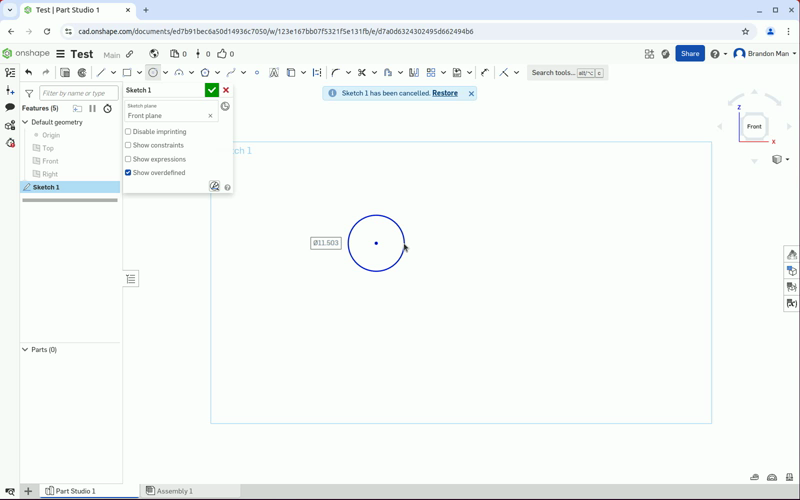
key(c)
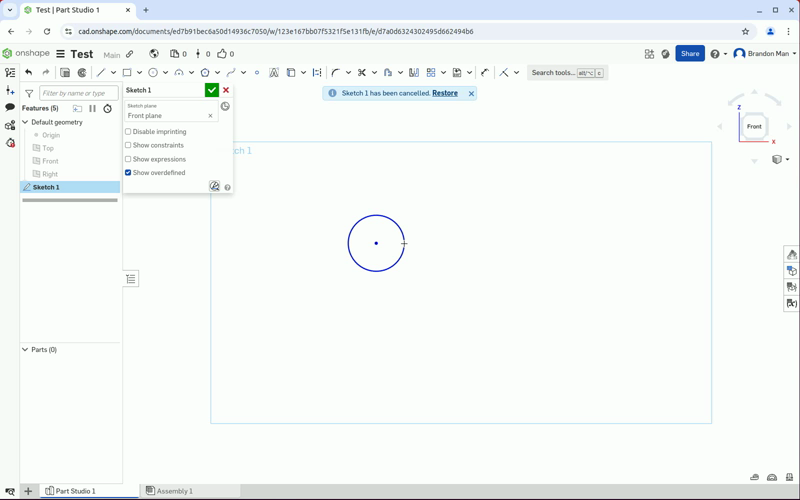
key_down(shift)
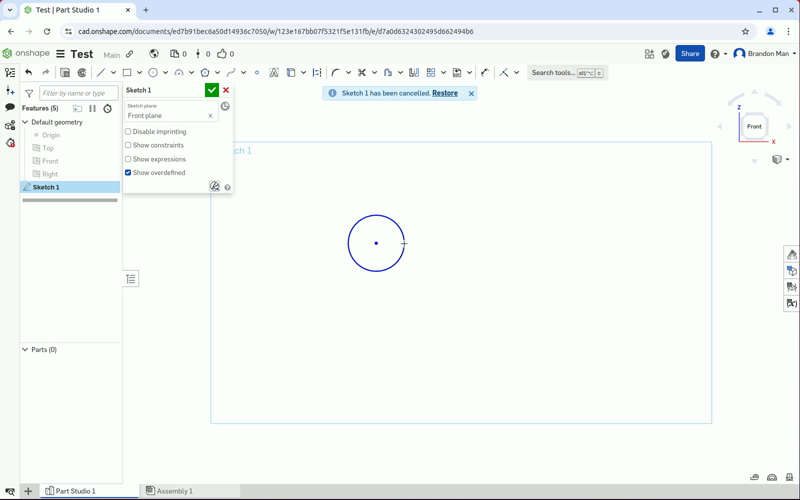
mouse_move(376, 243)
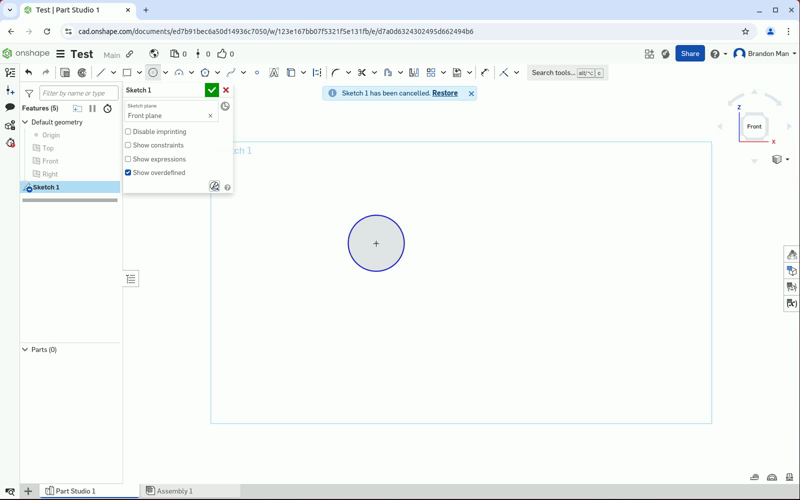
click(376, 243)
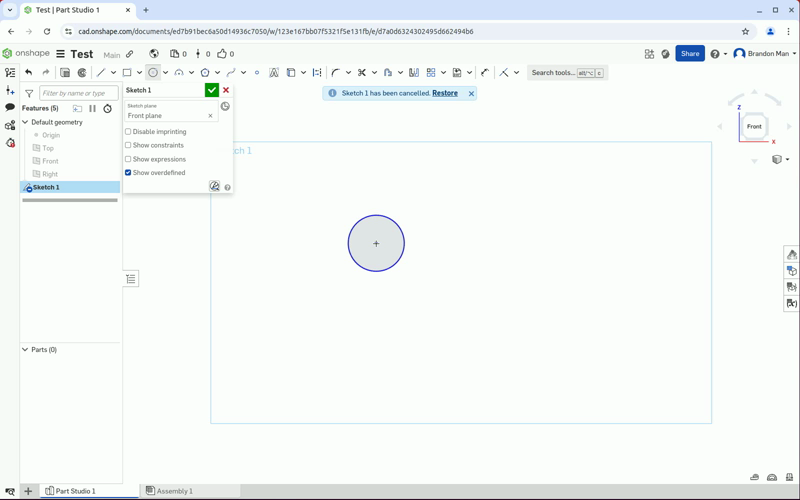
key_up(shift)
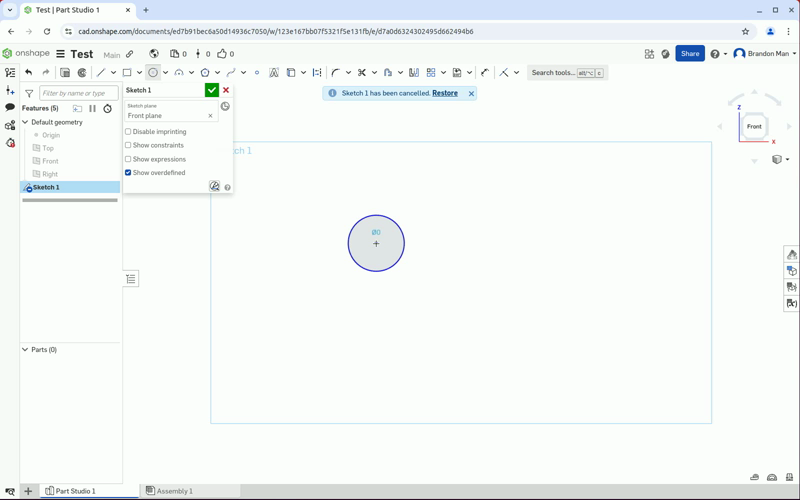
mouse_move(399, 243)
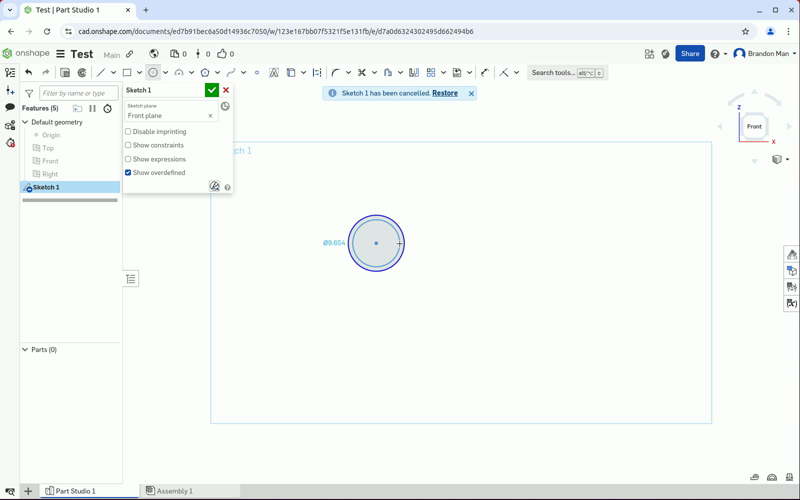
scroll(6)
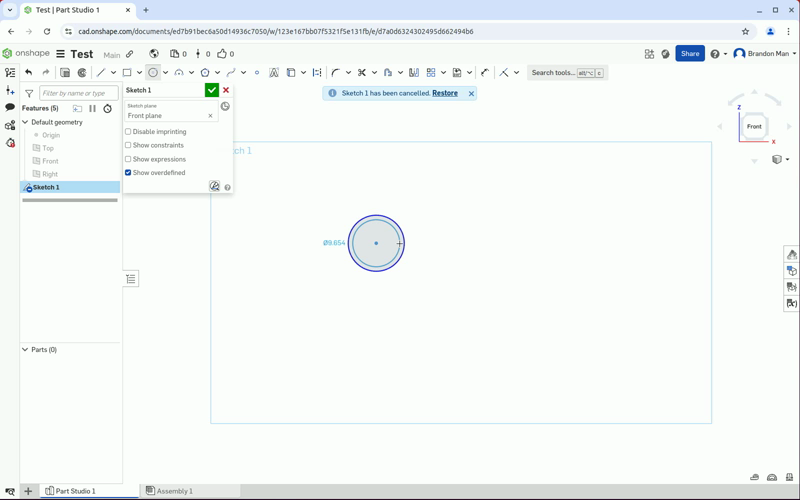
scroll(6)
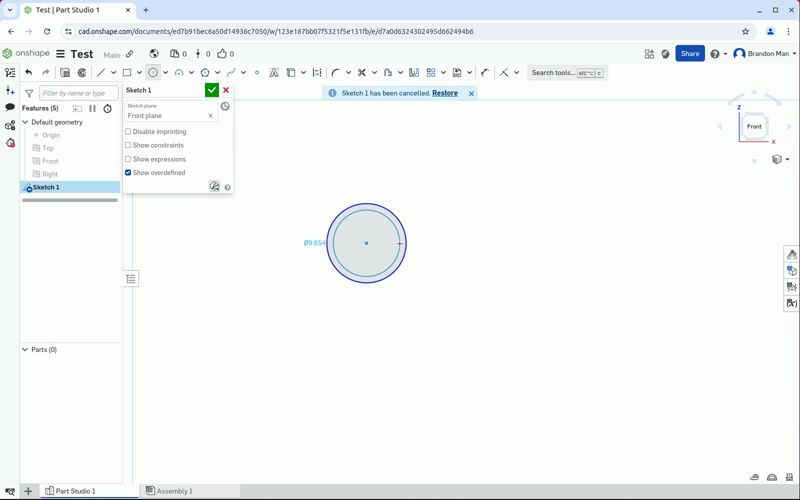
scroll(6)
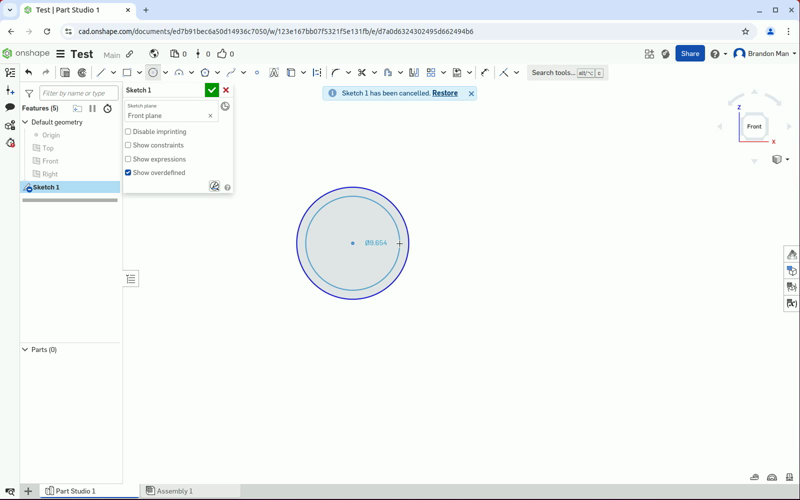
scroll(6)
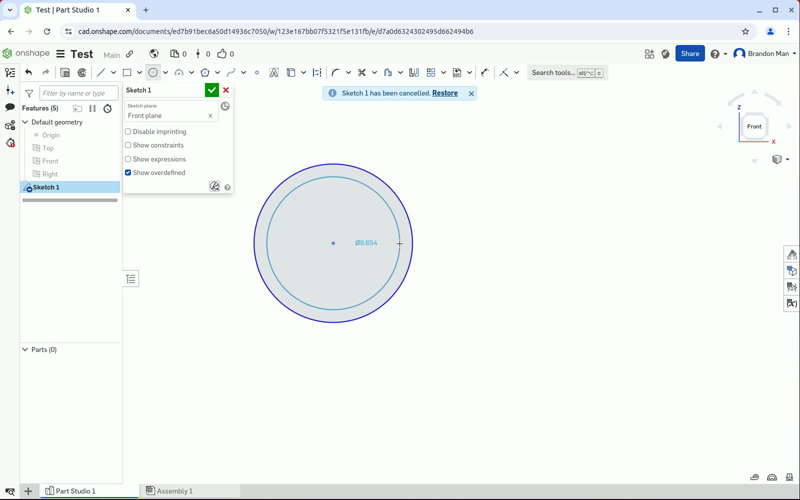
scroll(6)
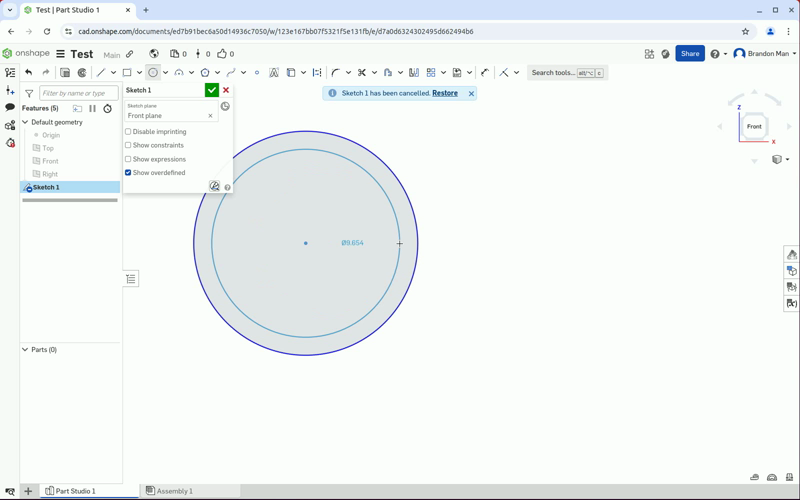
scroll(6)
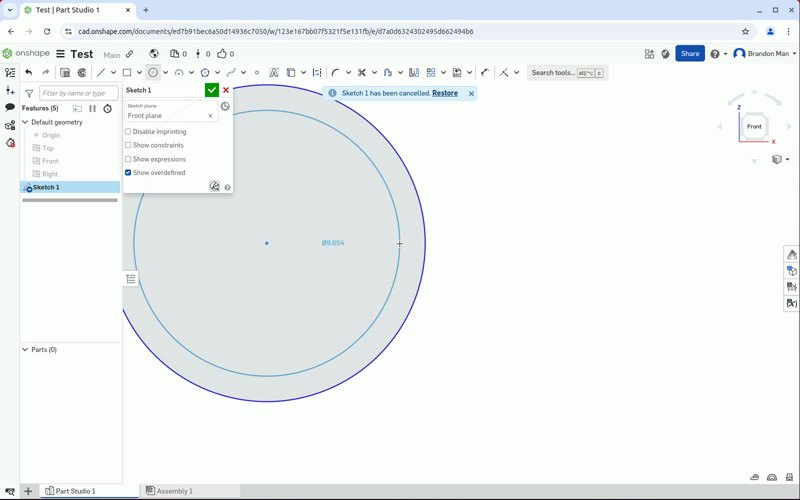
scroll(6)
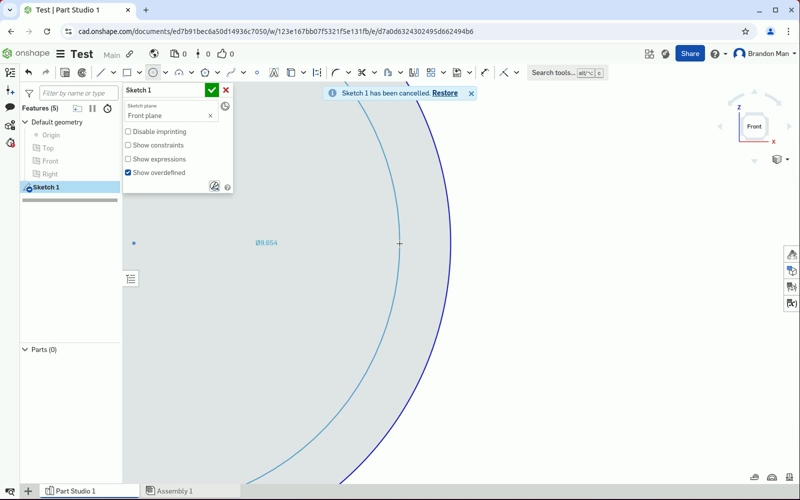
click(399, 243)
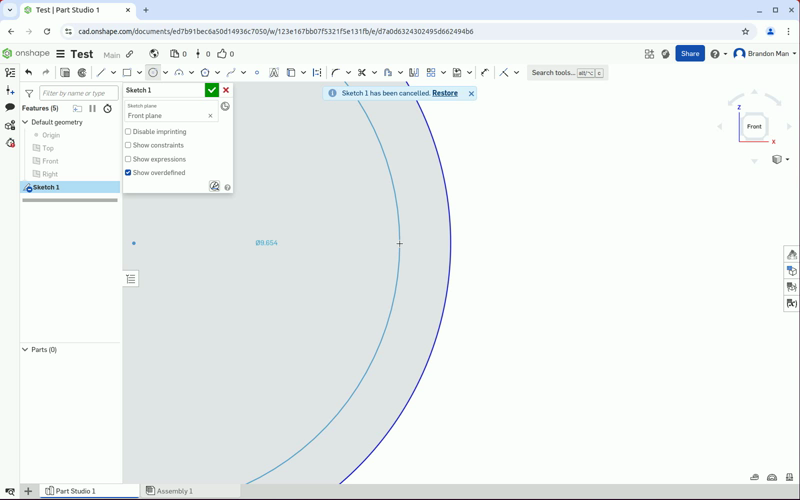
scroll(-6)
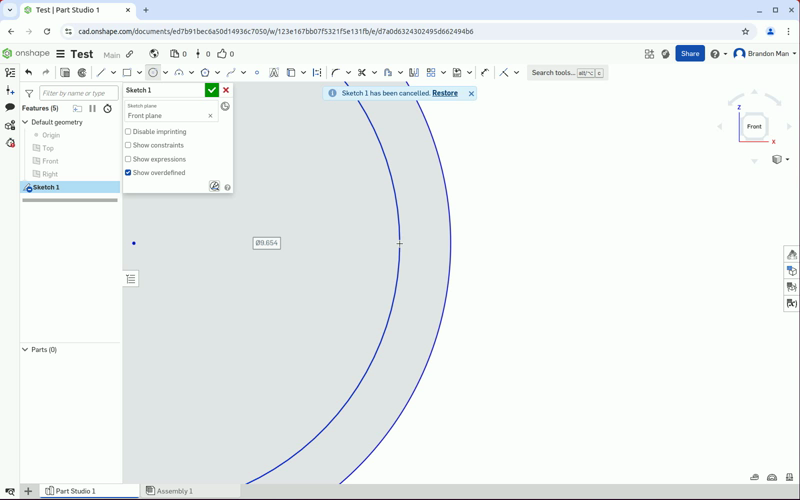
scroll(-6)
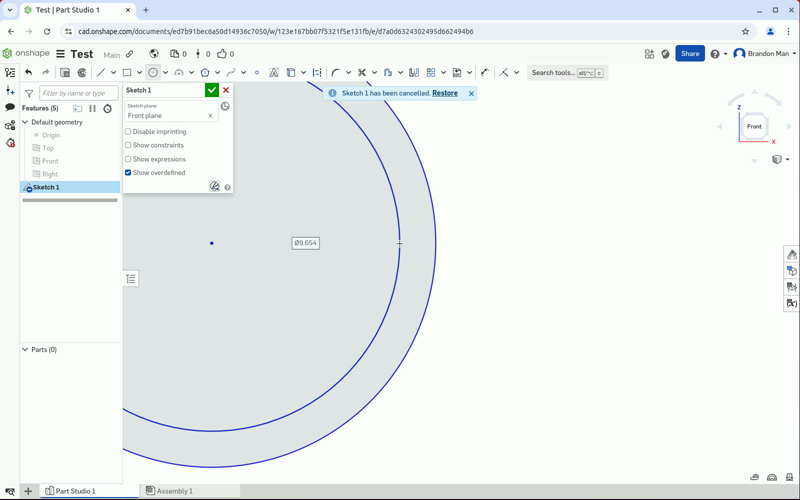
scroll(-6)
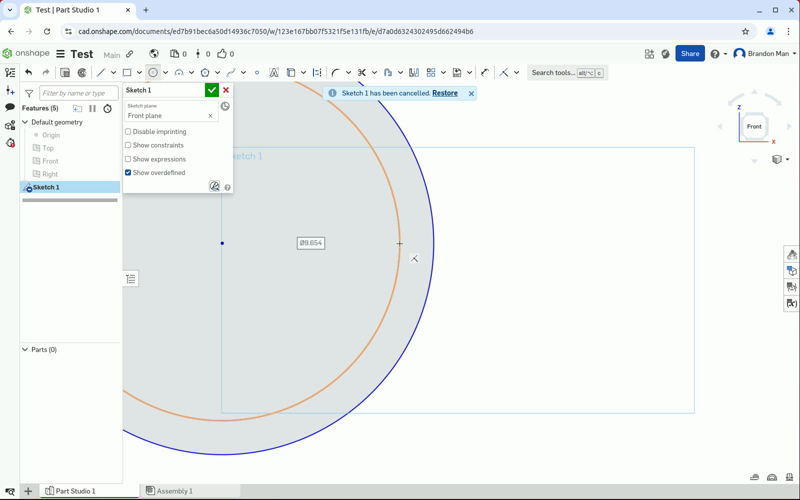
scroll(-6)
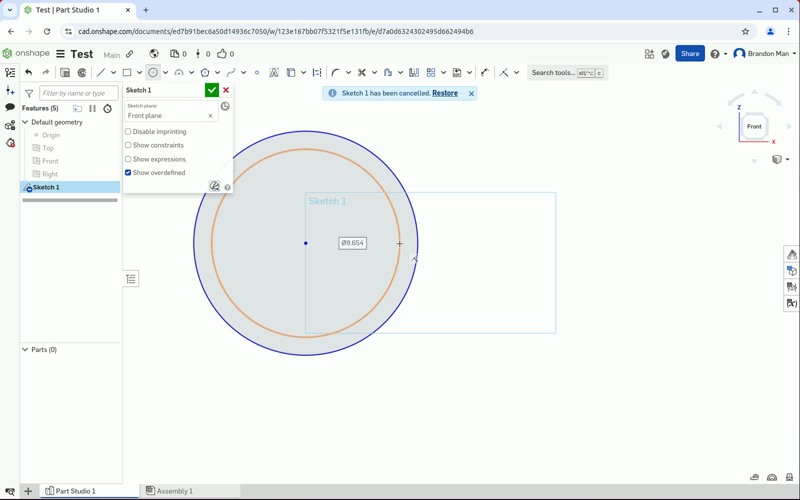
scroll(-6)
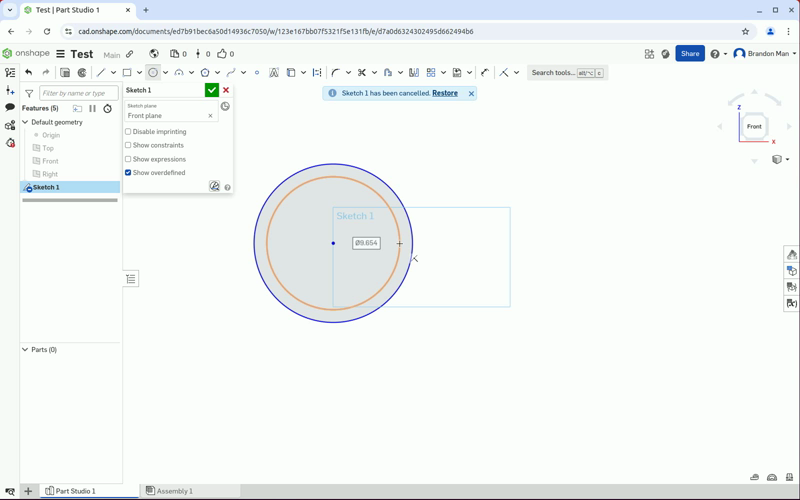
scroll(-6)
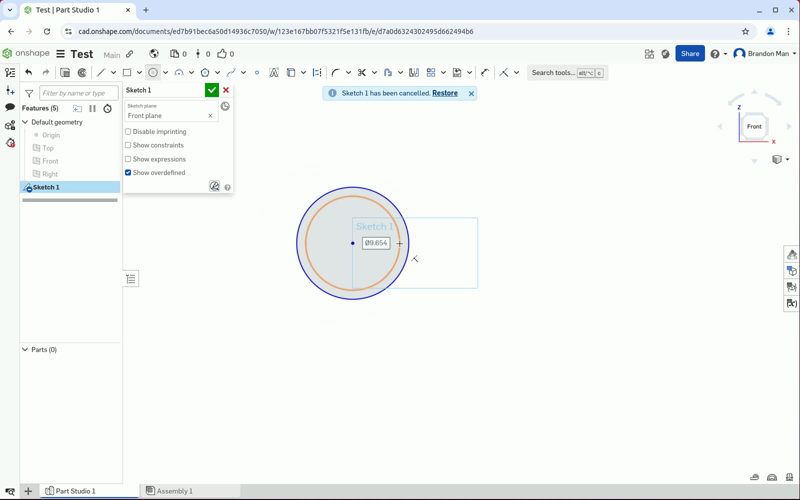
scroll(-6)
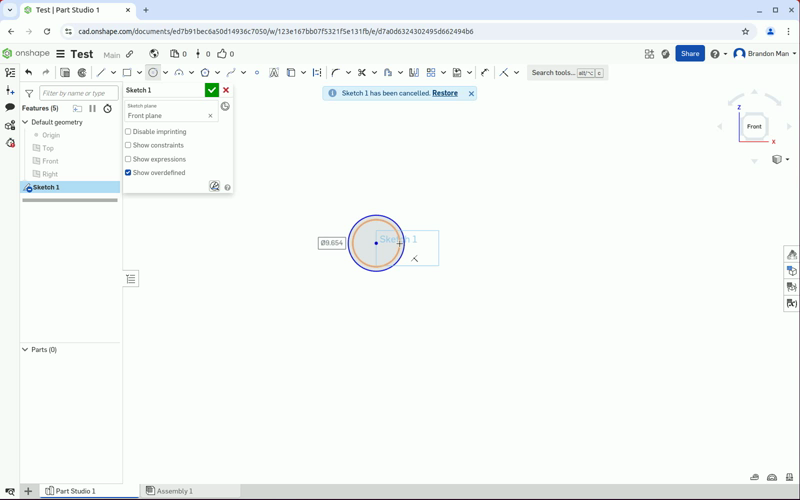
key(esc)
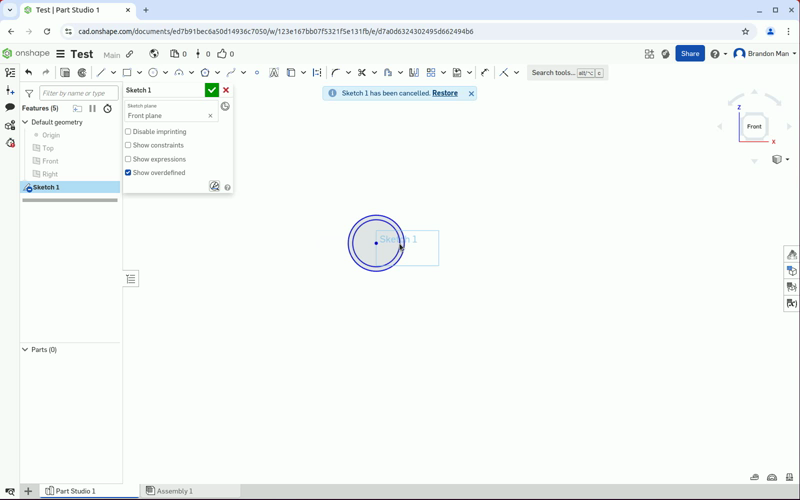
mouse_move(387, 265)
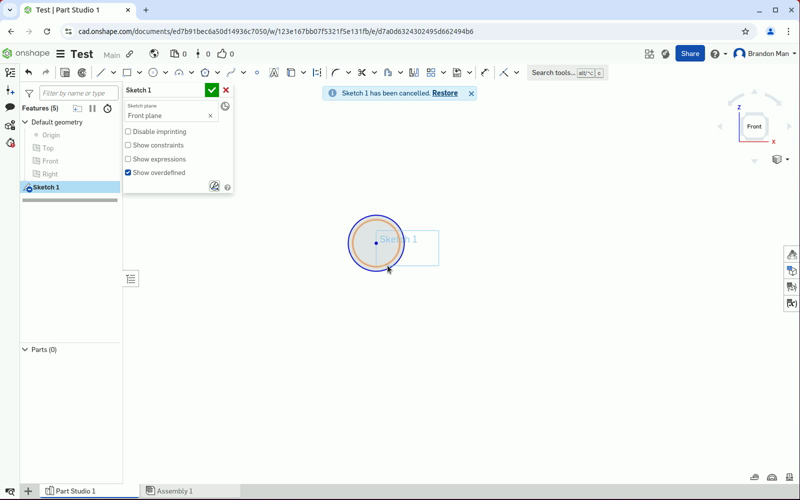
scroll(6)
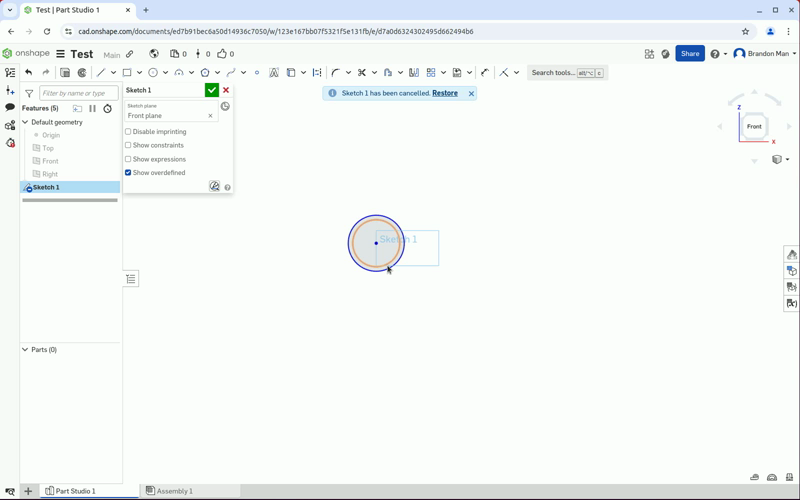
scroll(6)
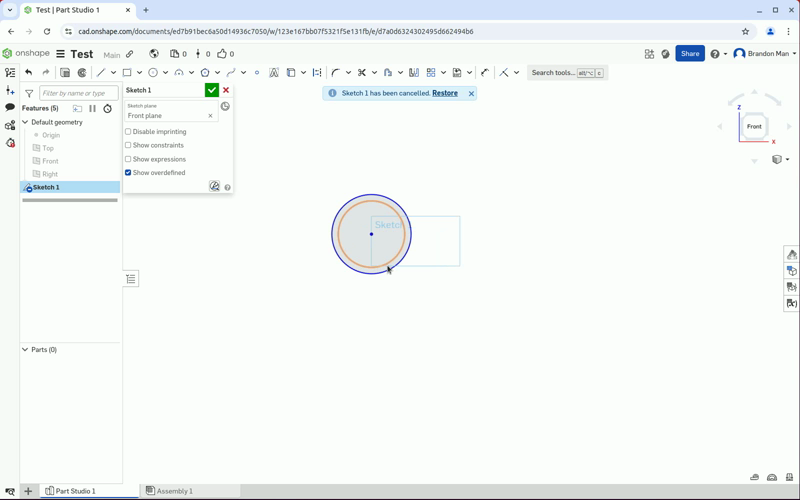
scroll(6)
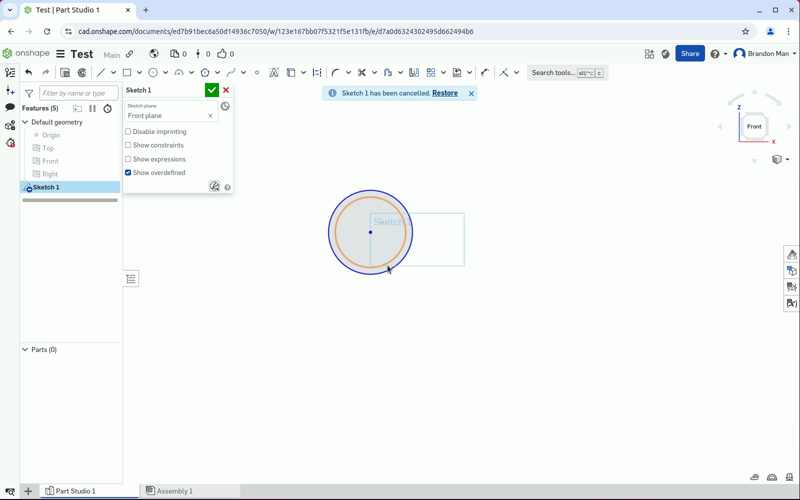
scroll(6)
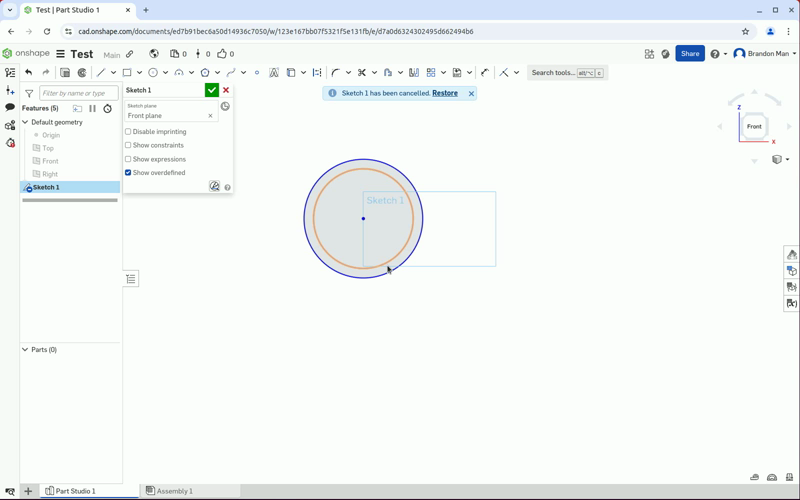
scroll(6)
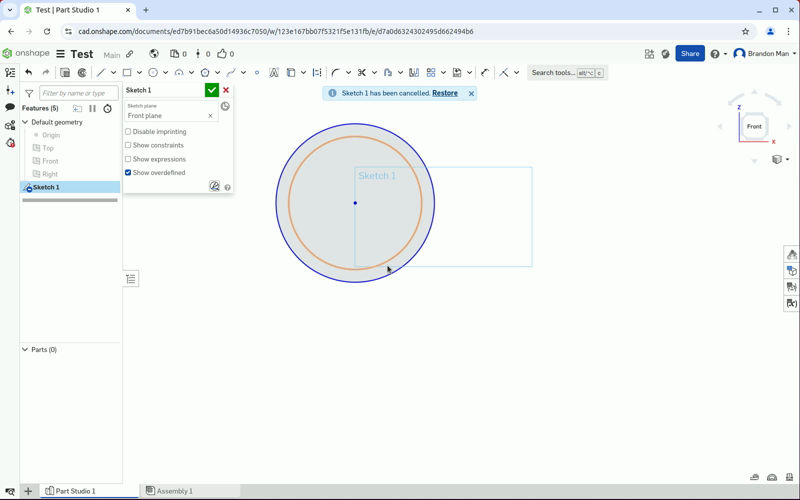
scroll(6)
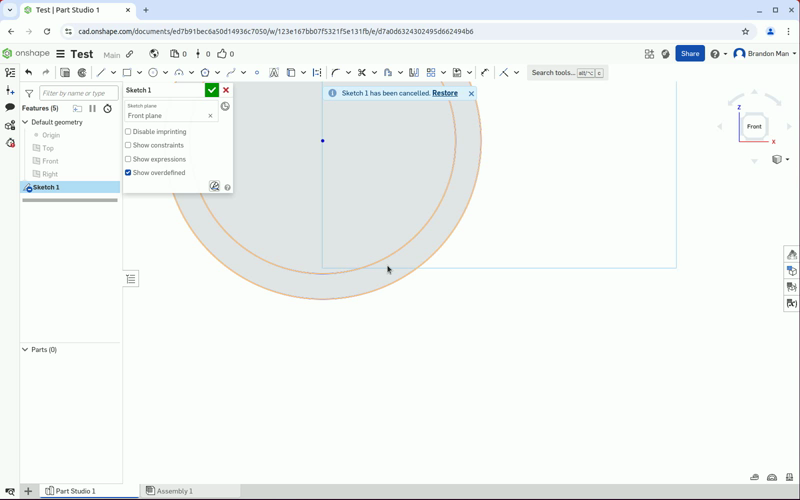
scroll(6)
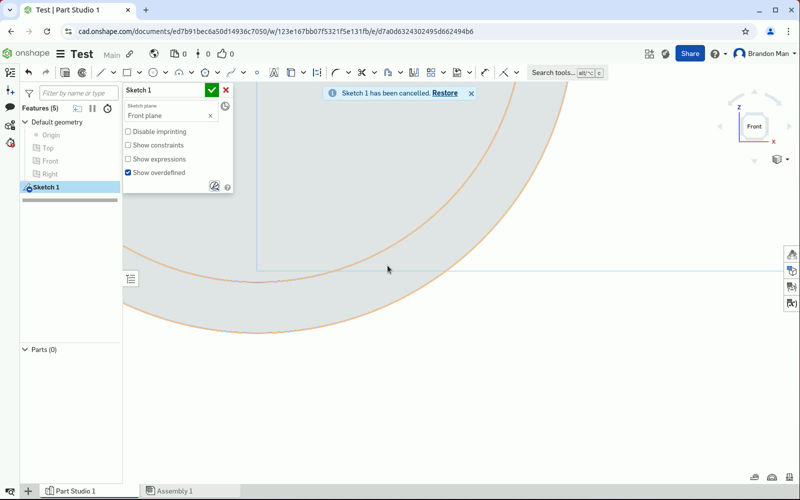
click(387, 265)
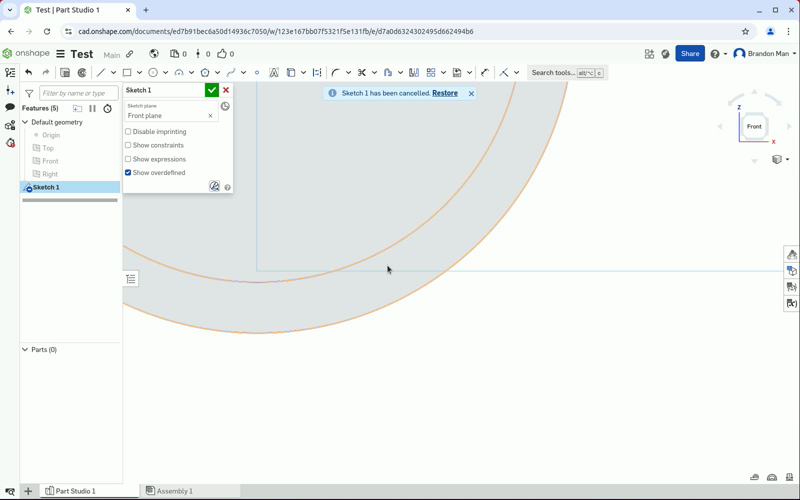
scroll(-6)
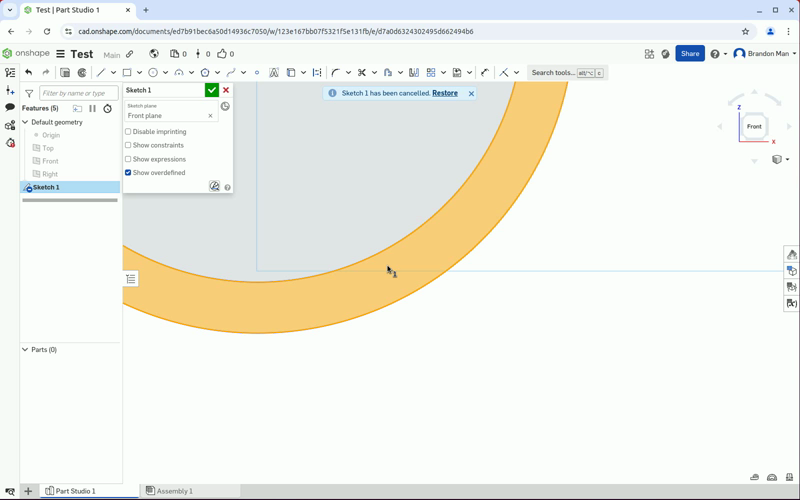
scroll(-6)
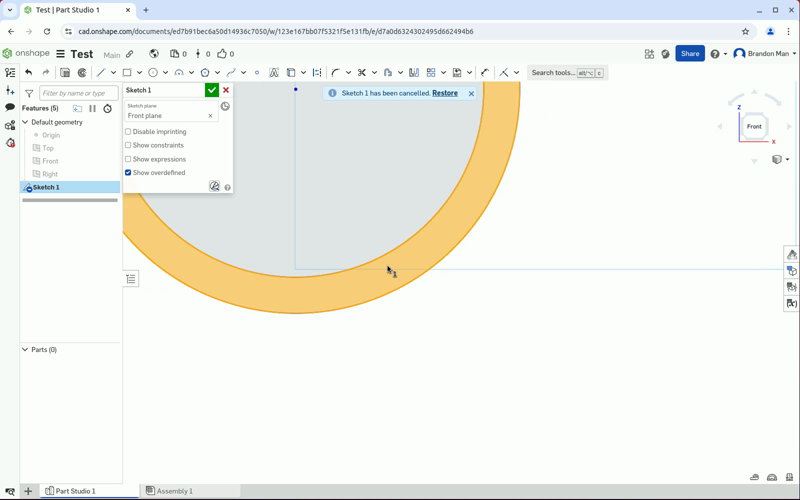
scroll(-6)
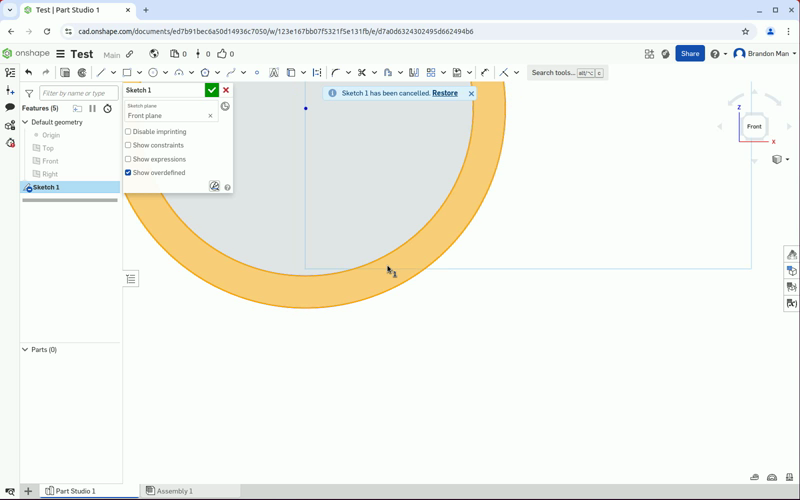
scroll(-6)
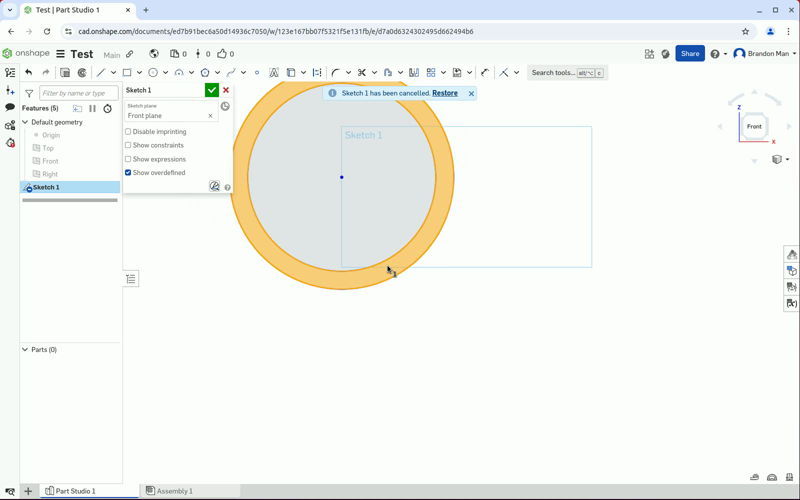
scroll(-6)
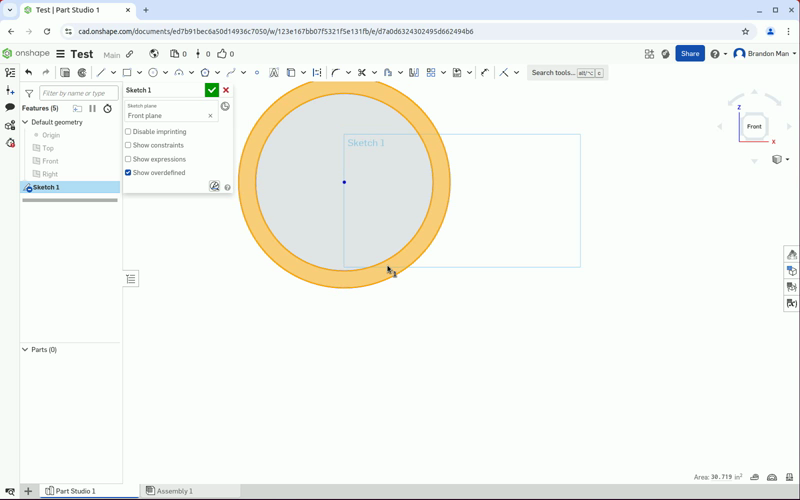
scroll(-6)
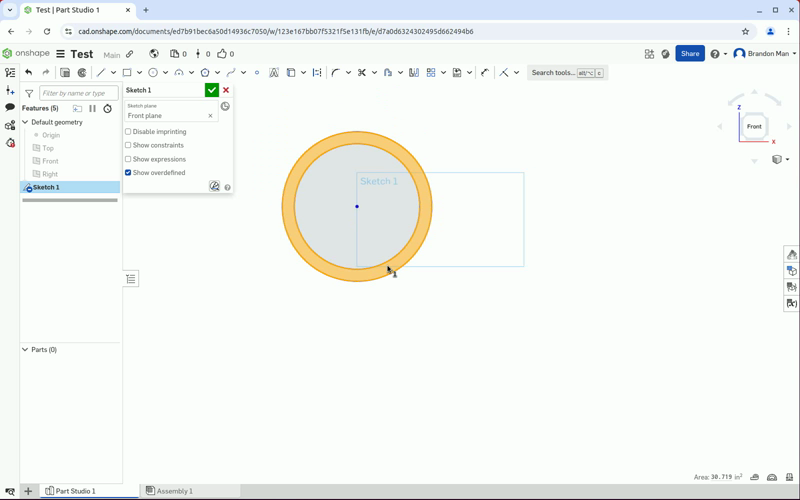
scroll(-6)
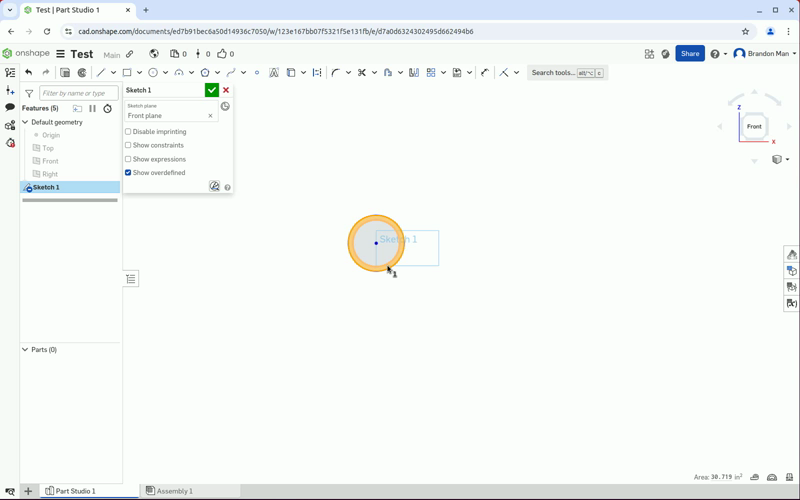
mouse_move(73, 352)
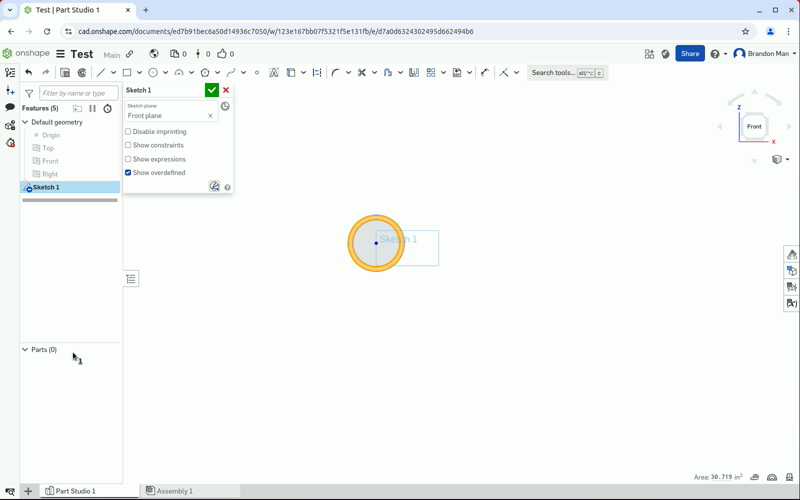
key(shift+y)
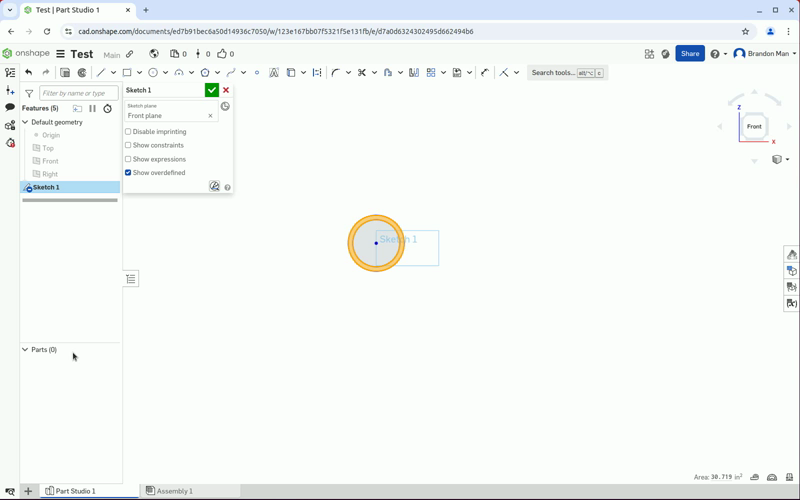
key(shift+e)
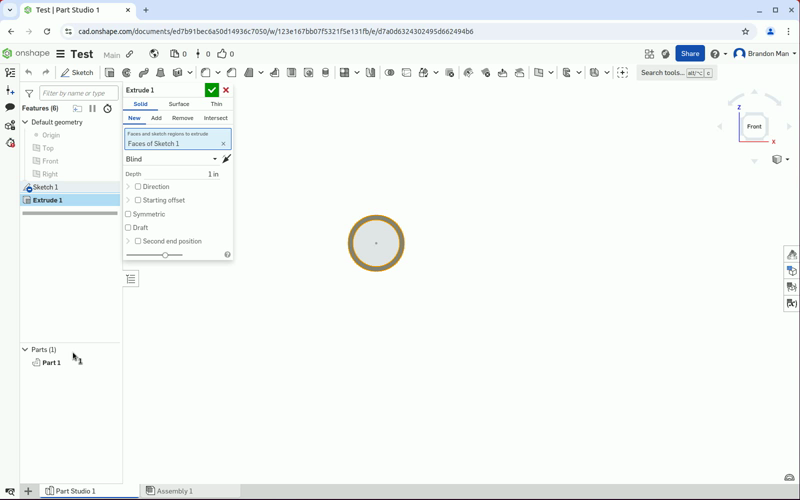
mouse_move(143, 106)
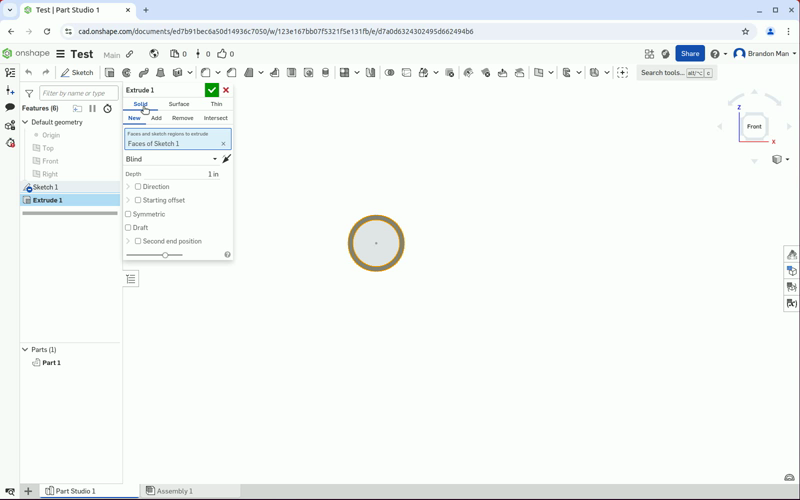
click(143, 106)
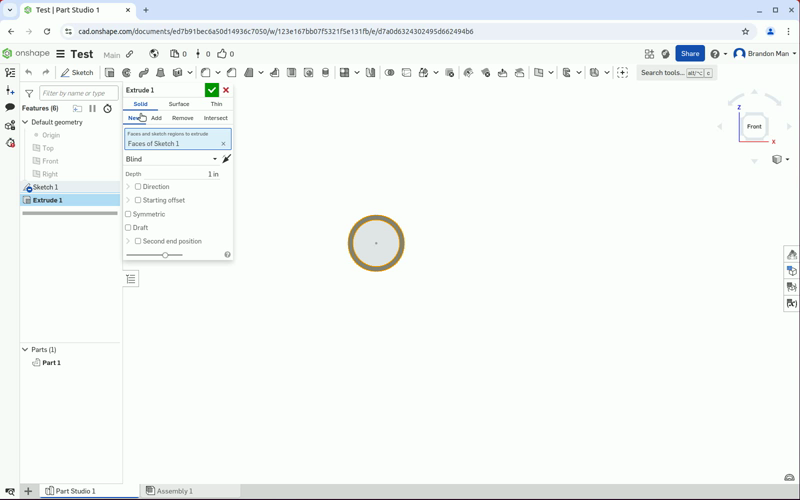
mouse_move(137, 120)
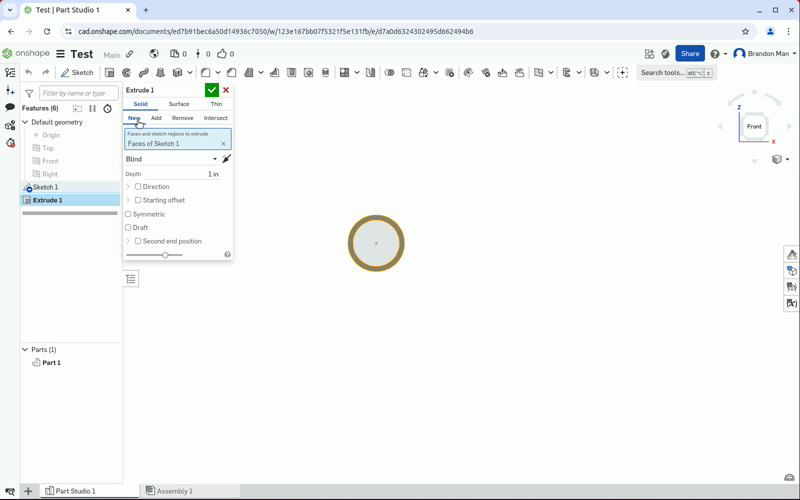
click(137, 120)
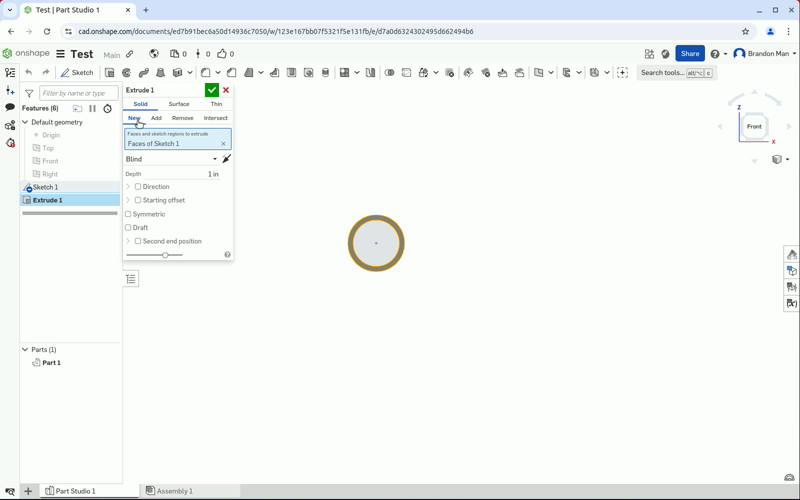
key(tab, 4)
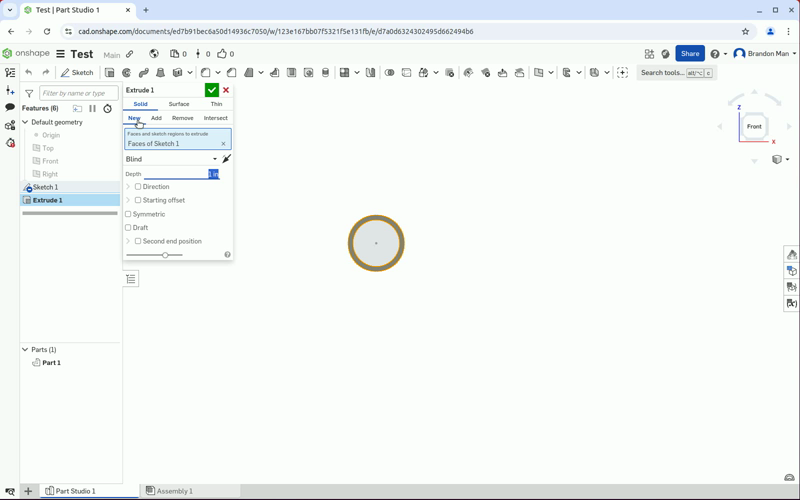
text(0.241)
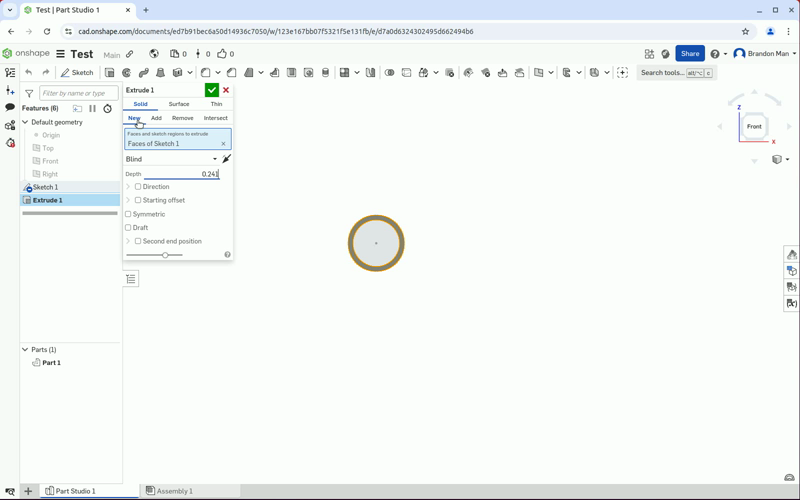
key(enter)
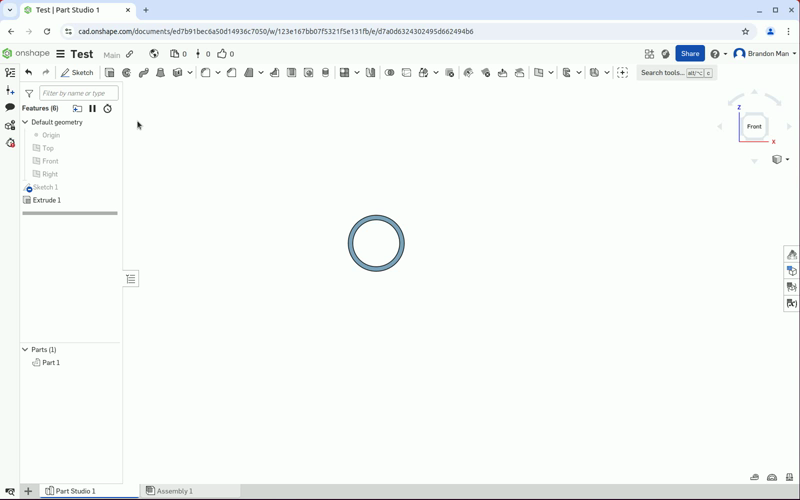
key(shift+h)
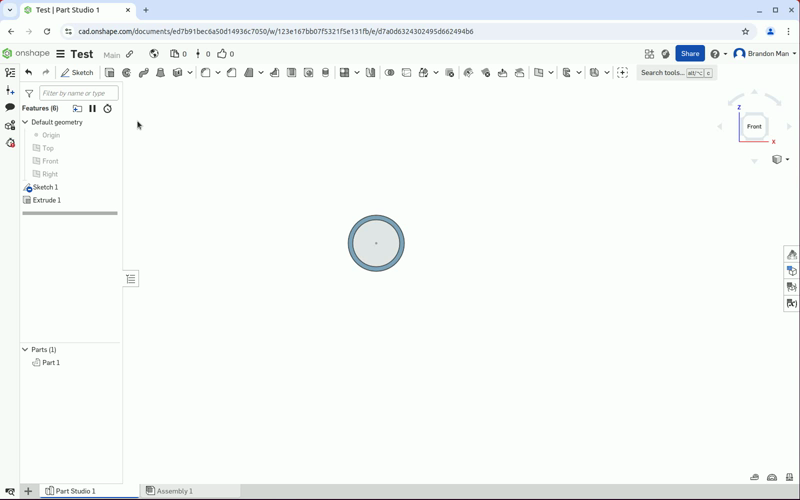
key(shift+h)
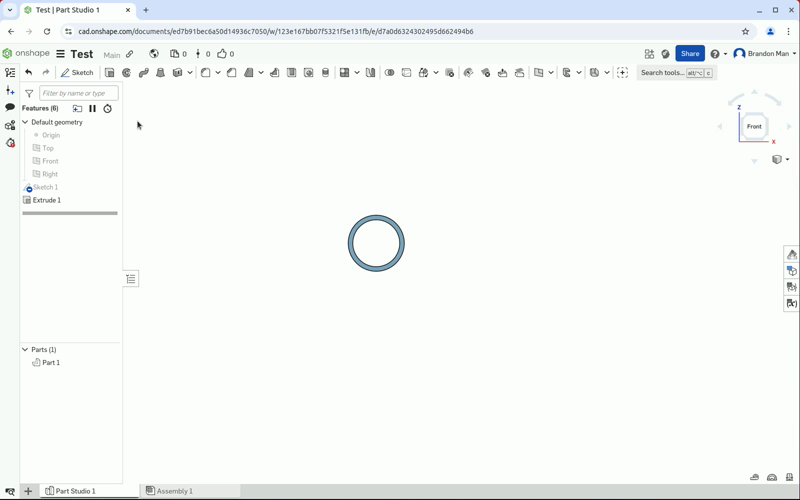
mouse_move(73, 189)
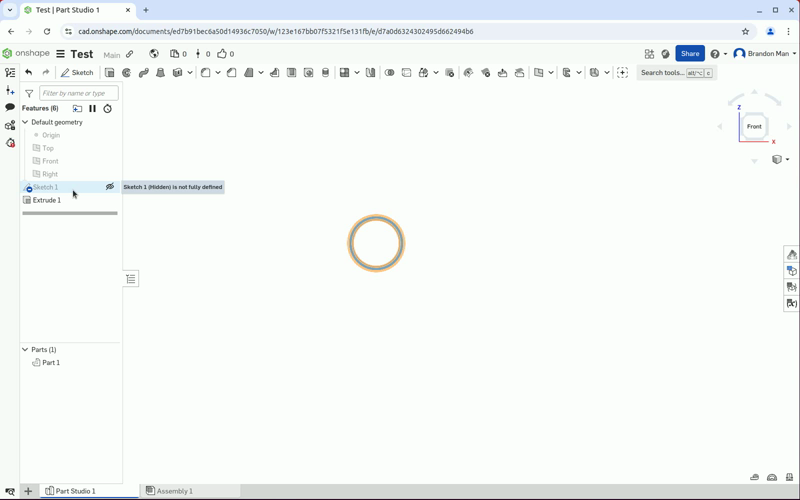
click(73, 189)
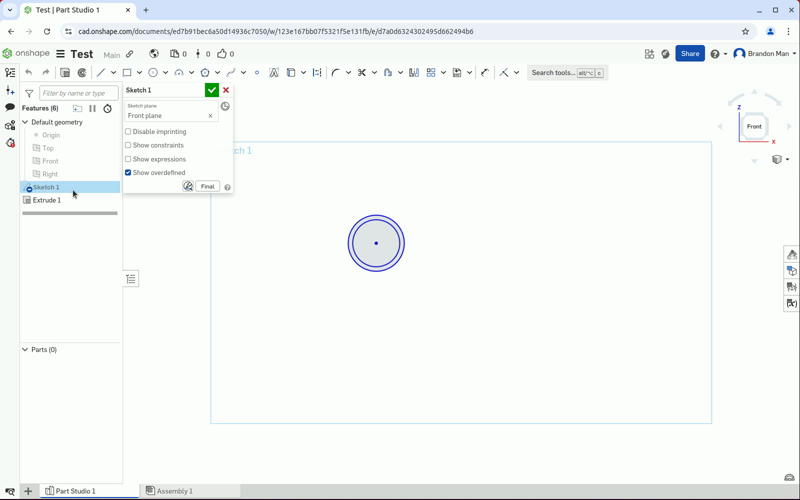
mouse_move(229, 92)
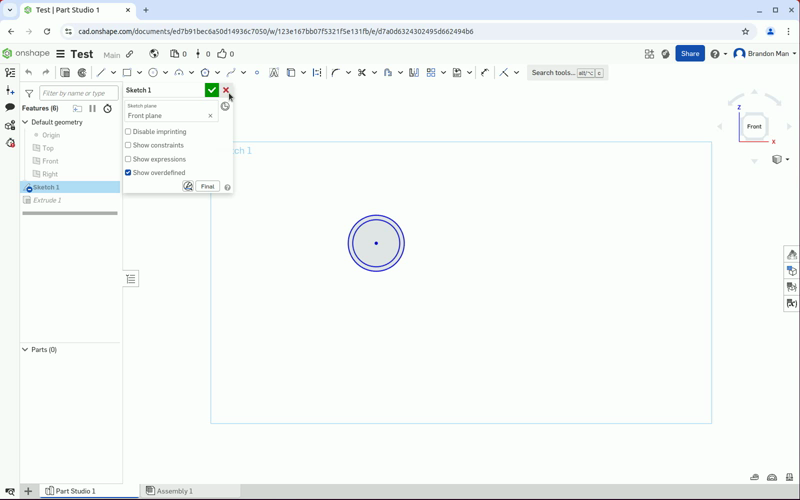
click(229, 92)
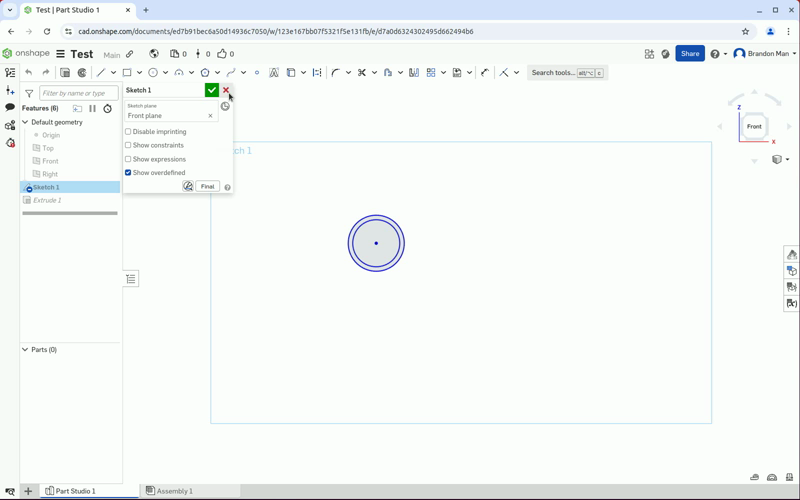
key(shift+s)
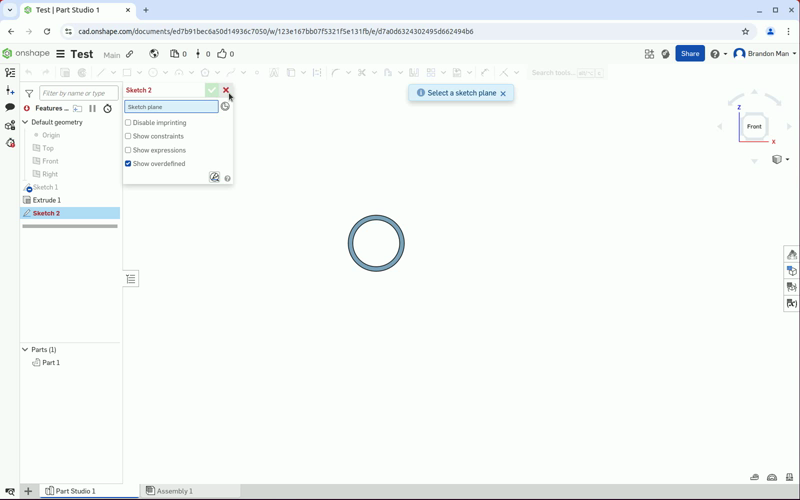
mouse_move(73, 163)
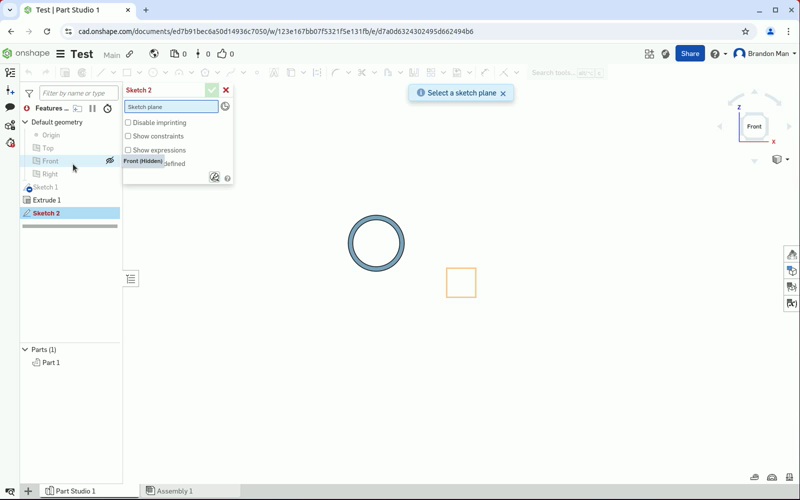
click(73, 163)
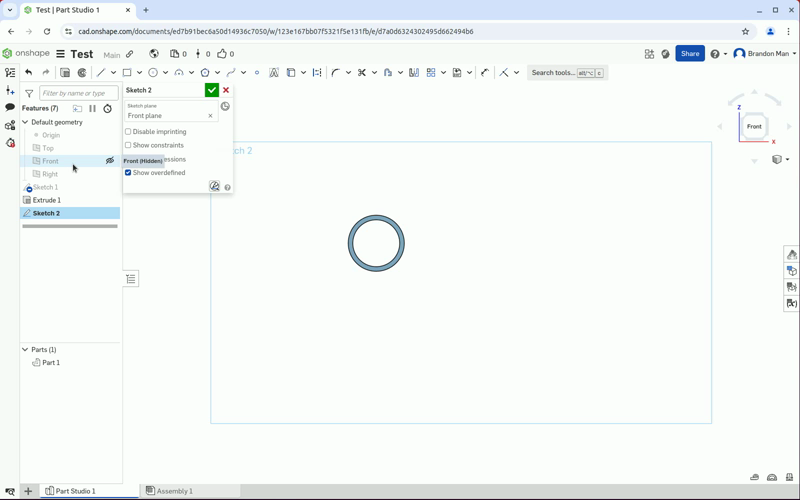
mouse_move(73, 352)
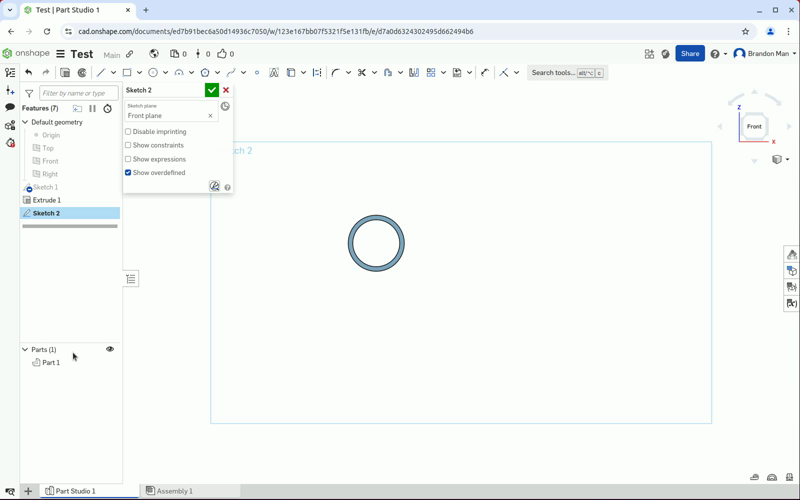
key(y)
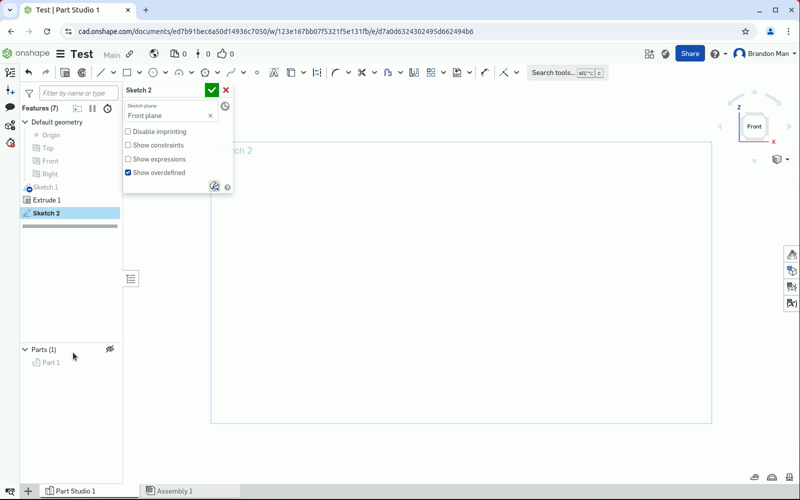
key(c)
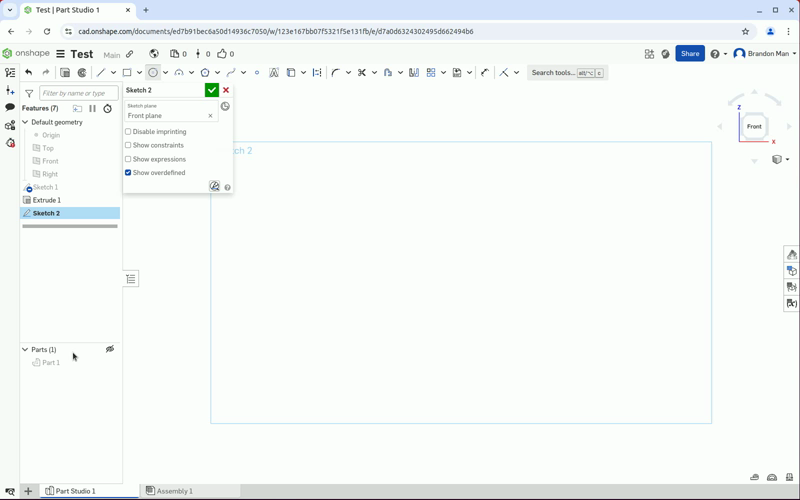
key_down(shift)
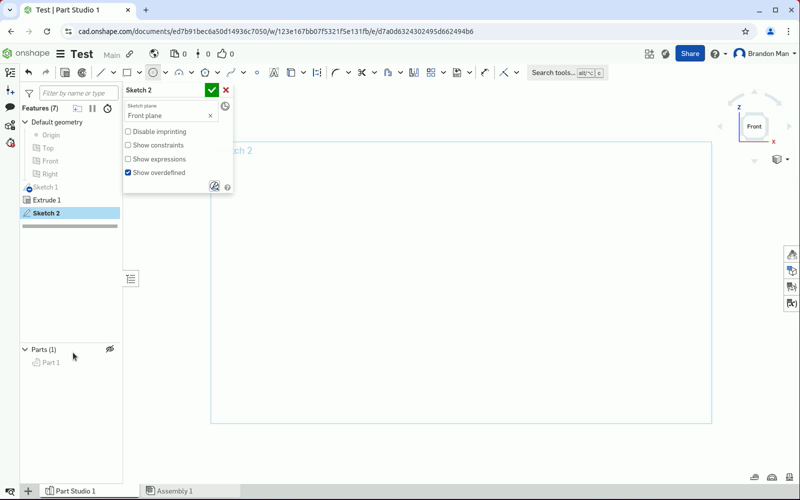
mouse_move(377, 243)
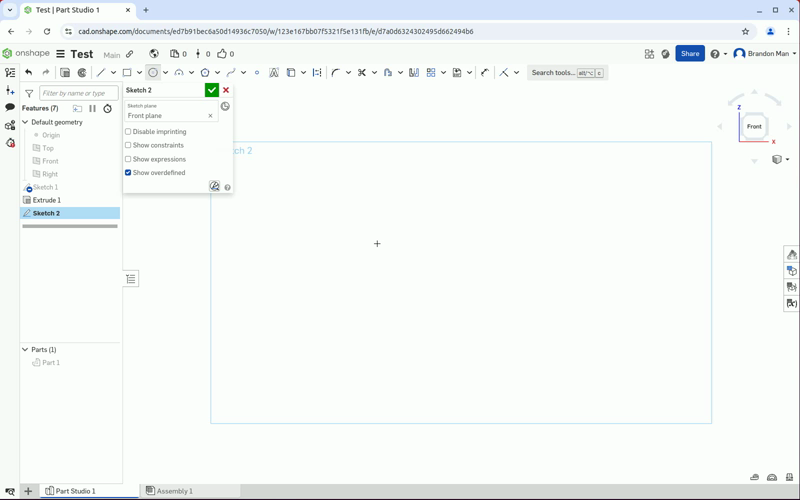
click(377, 243)
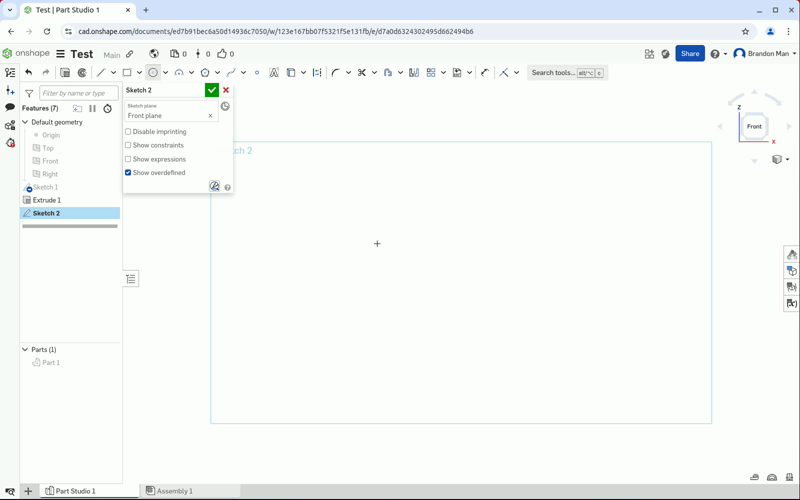
key_up(shift)
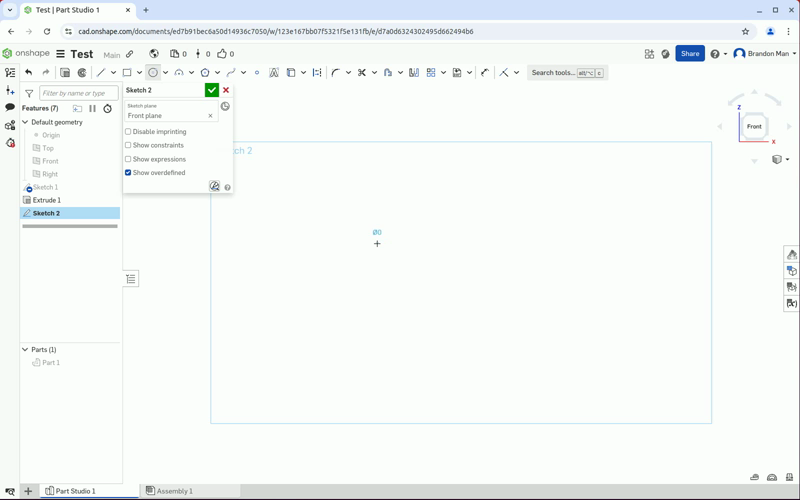
mouse_move(401, 243)
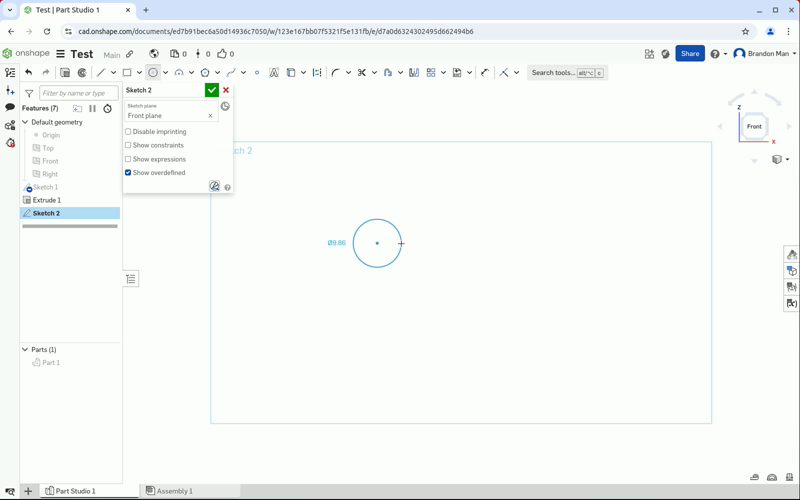
click(401, 243)
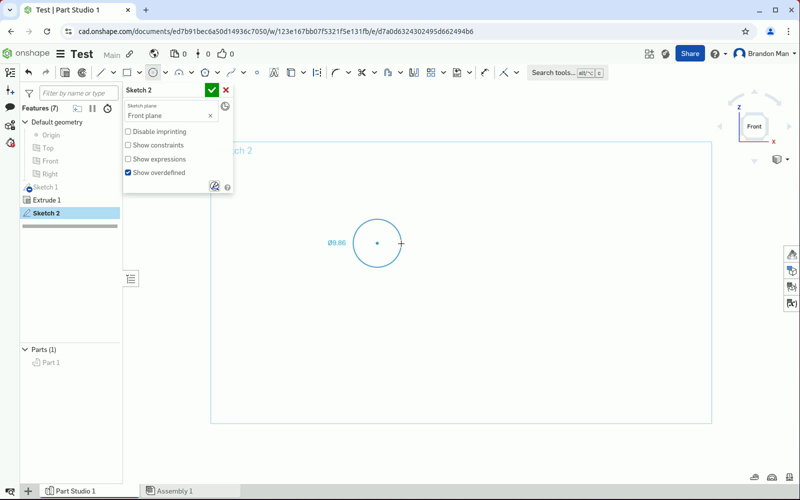
key(esc)
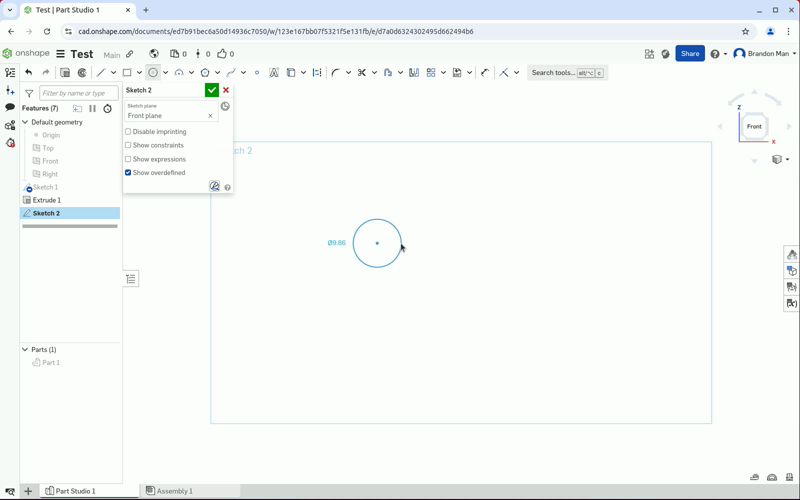
key(c)
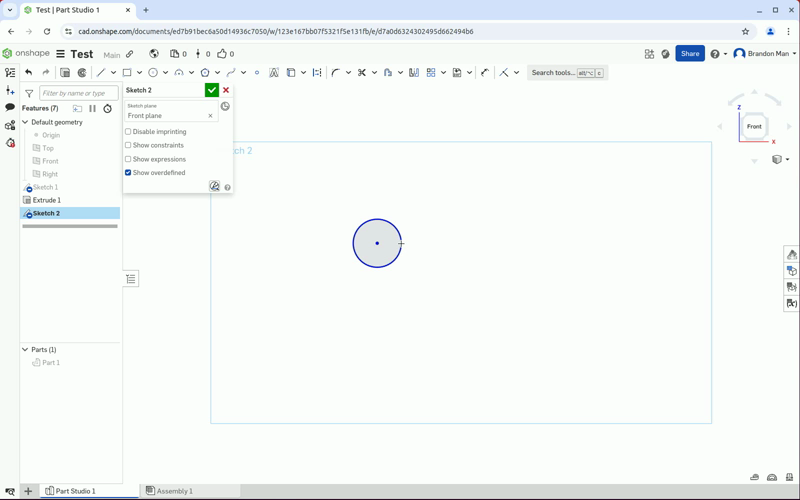
key_down(shift)
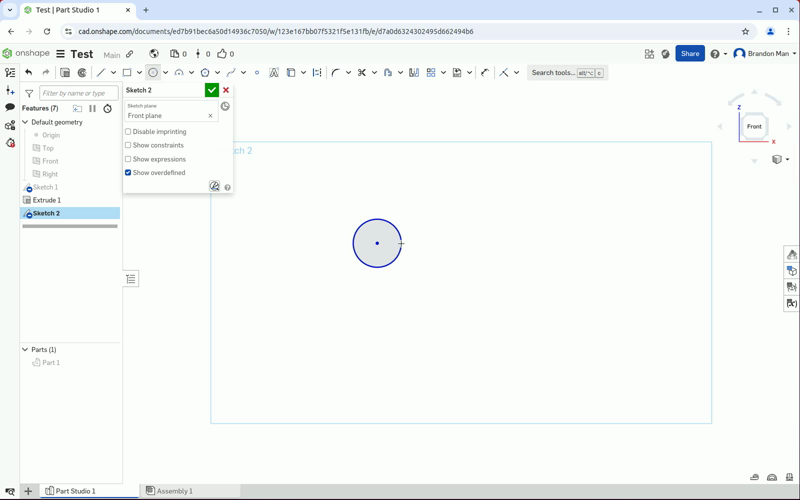
mouse_move(377, 243)
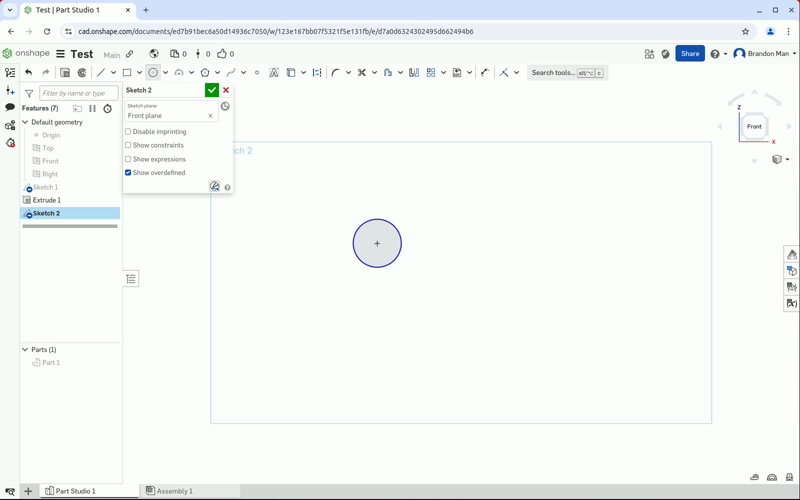
click(377, 243)
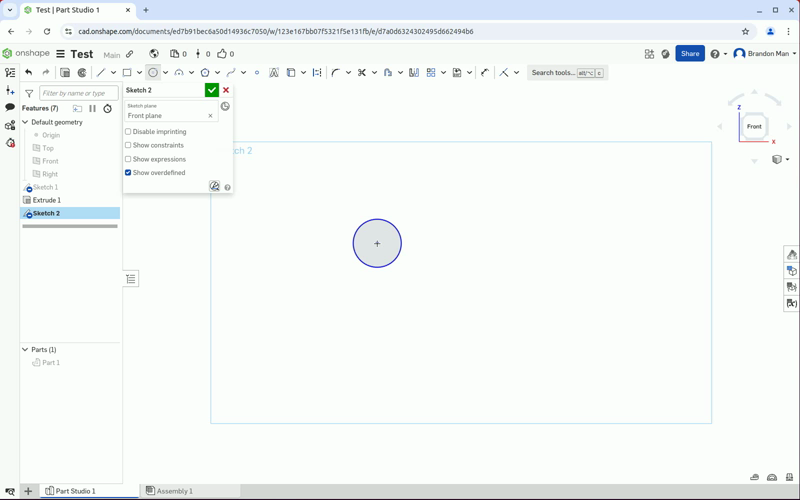
key_up(shift)
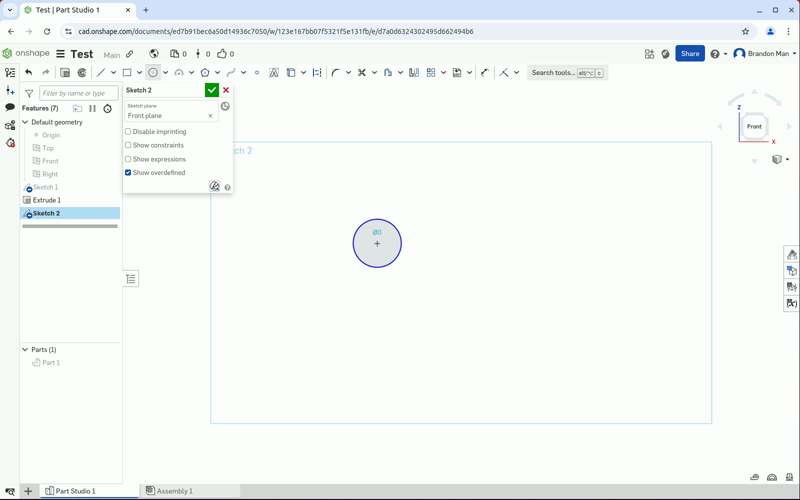
mouse_move(393, 243)
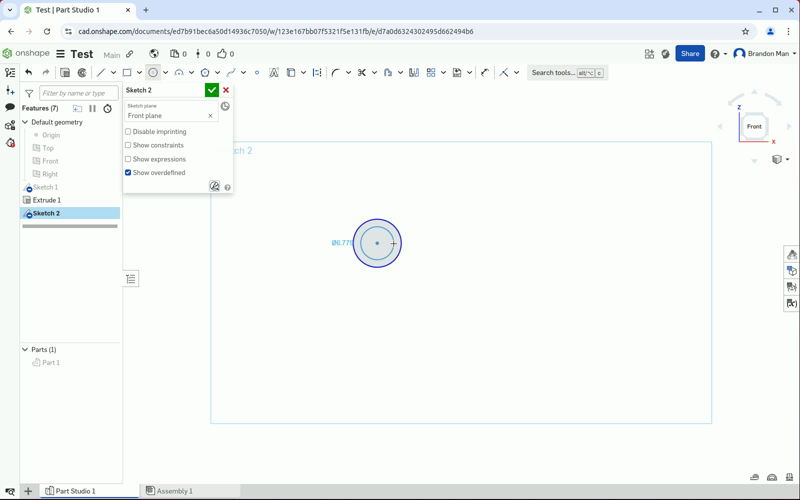
click(393, 243)
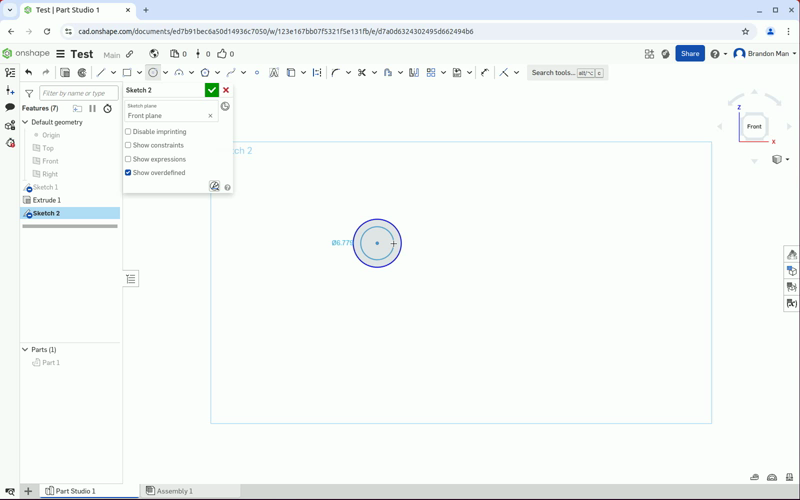
key(esc)
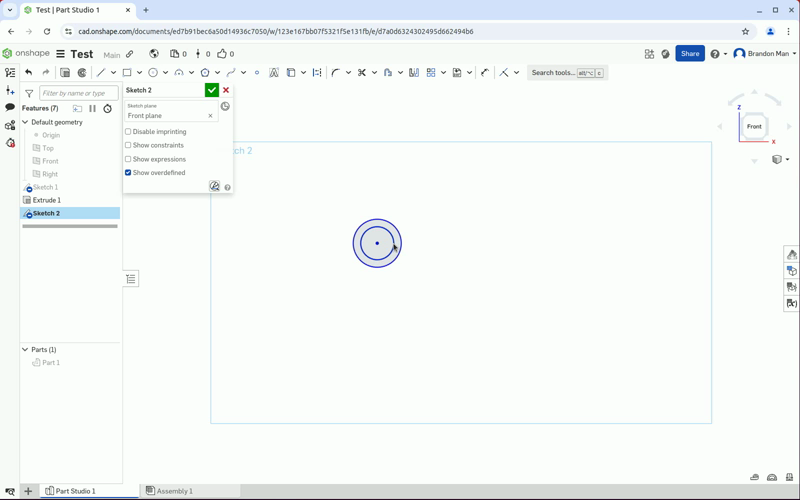
mouse_move(360, 250)
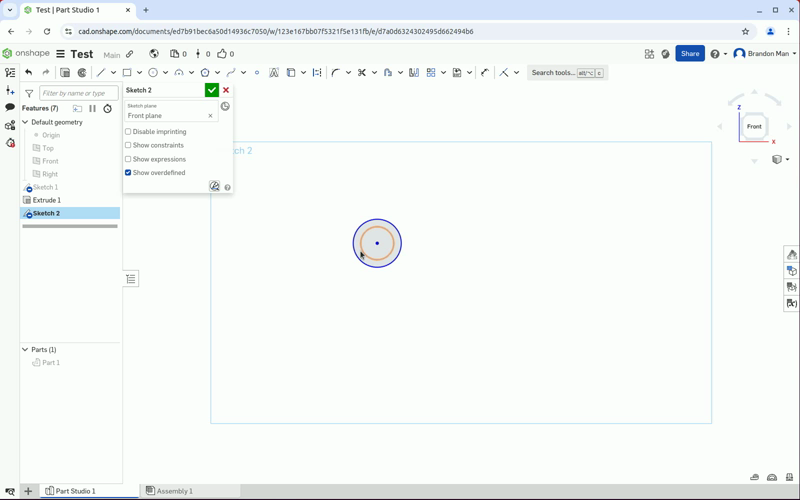
scroll(6)
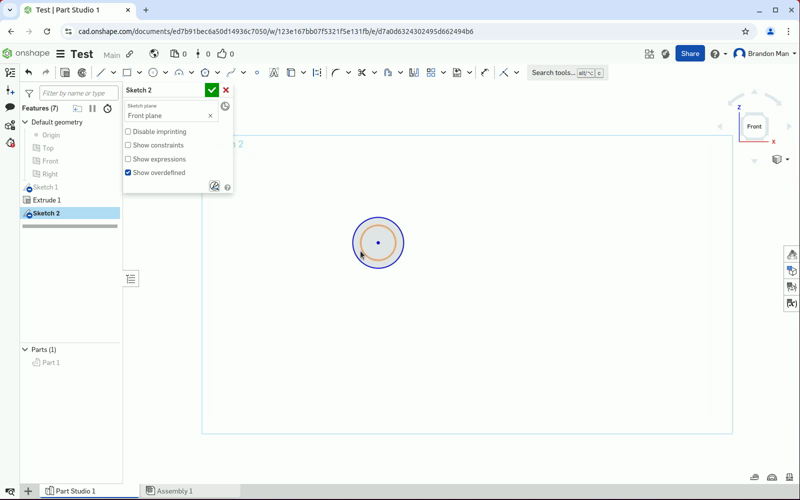
scroll(6)
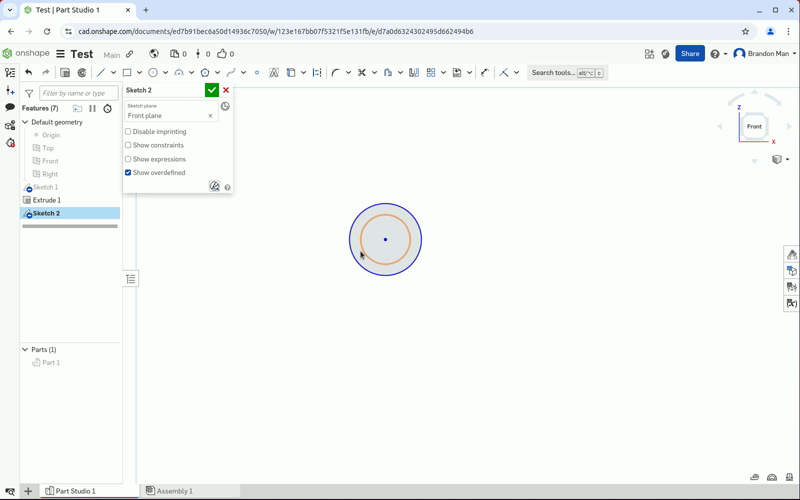
scroll(6)
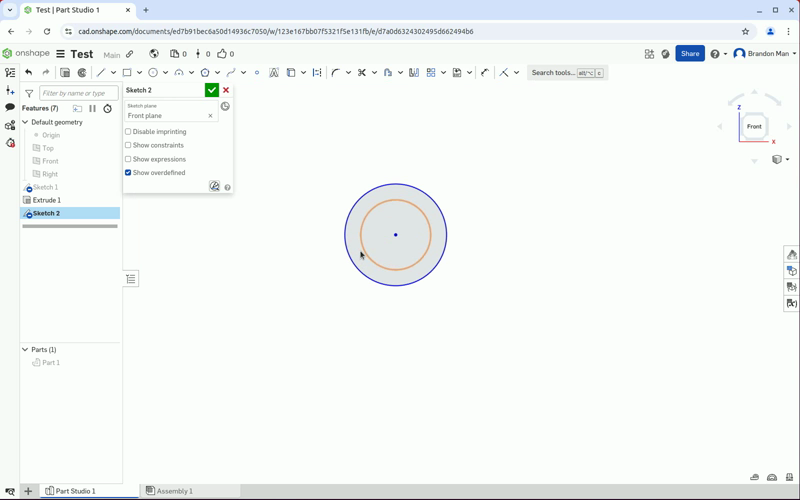
scroll(6)
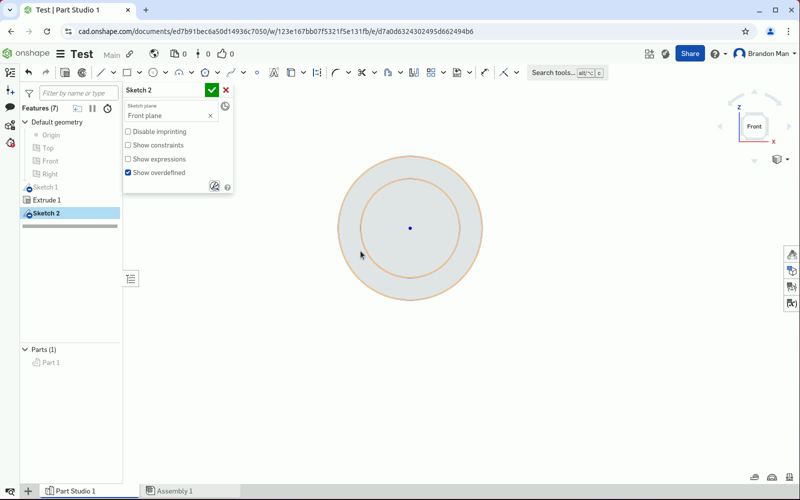
scroll(6)
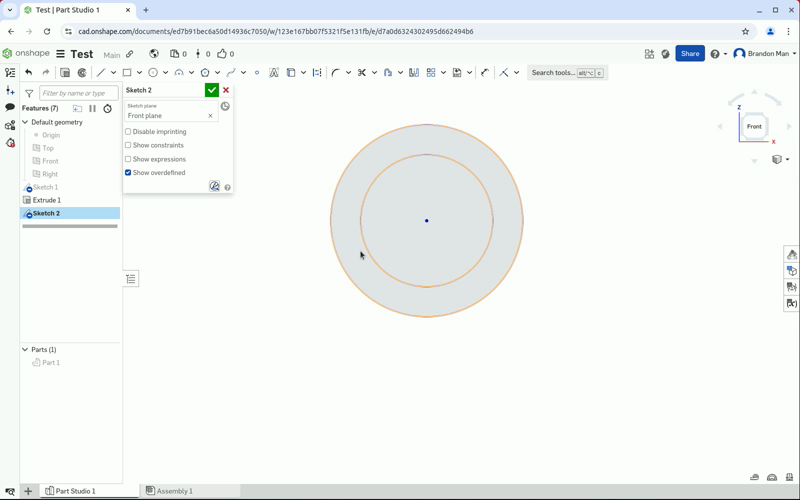
scroll(6)
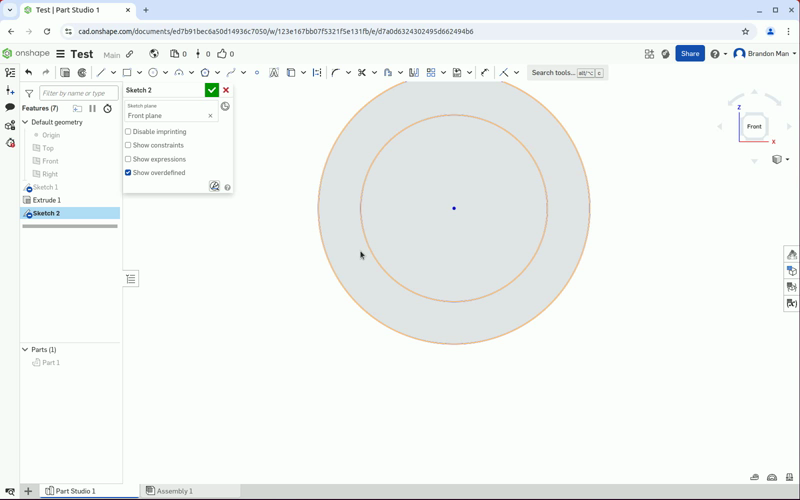
scroll(6)
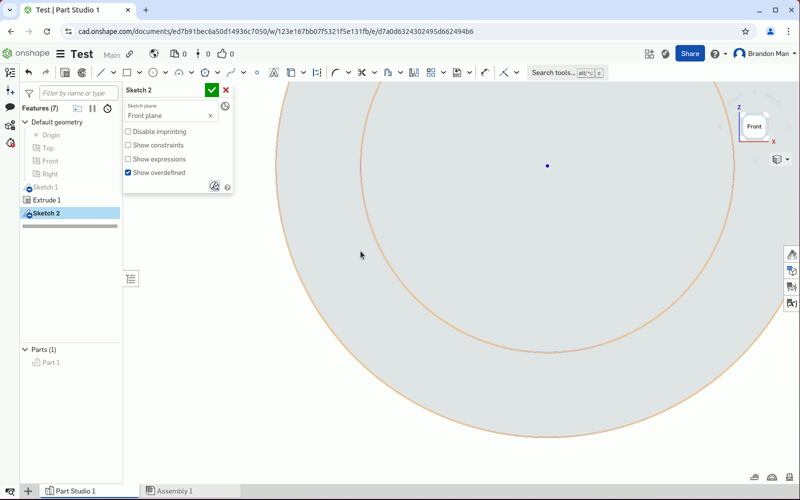
click(360, 250)
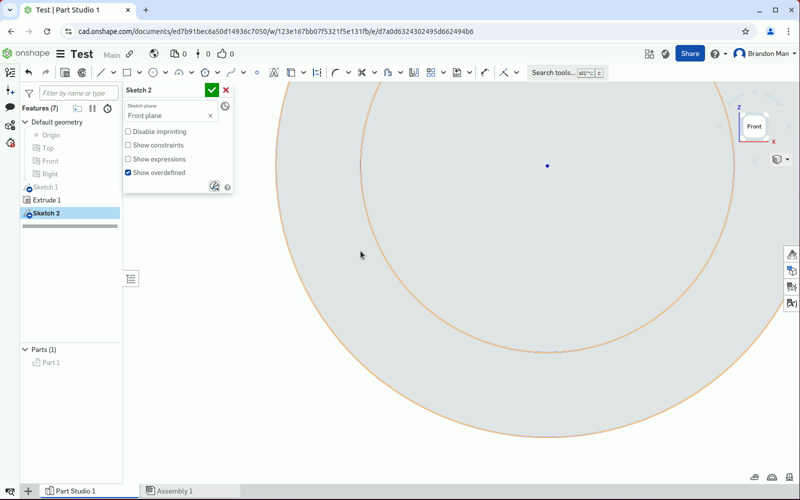
scroll(-6)
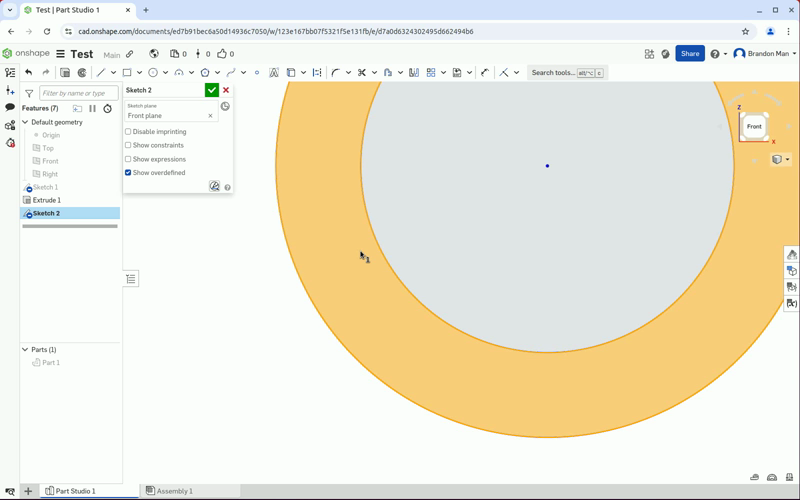
scroll(-6)
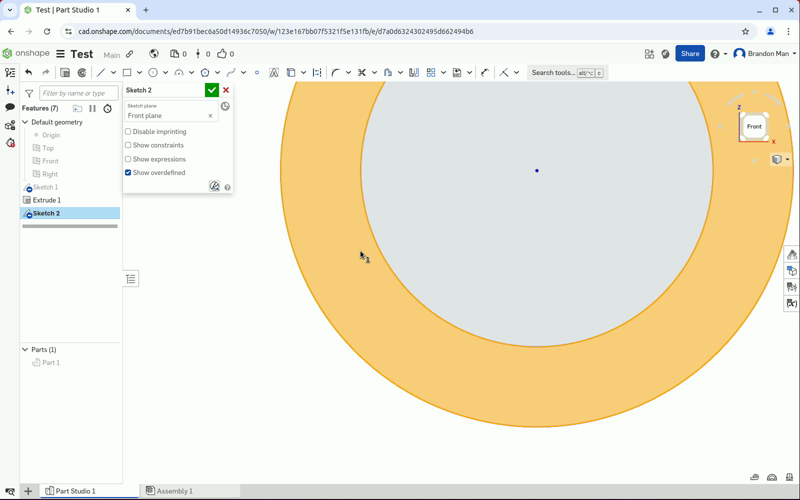
scroll(-6)
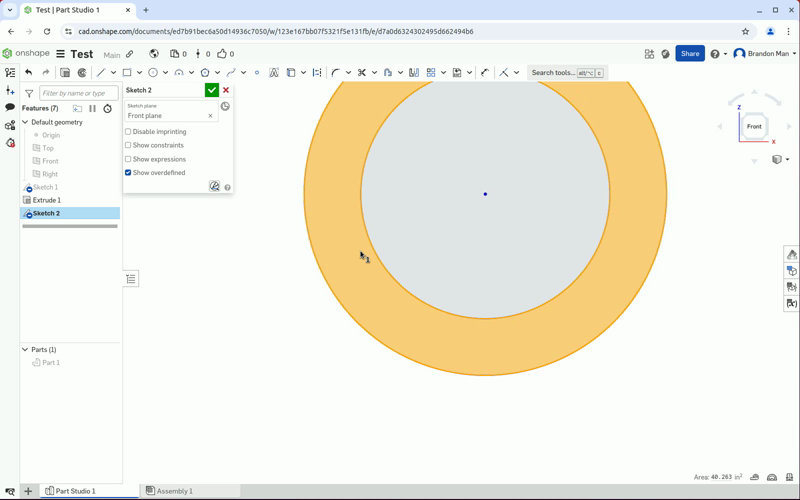
scroll(-6)
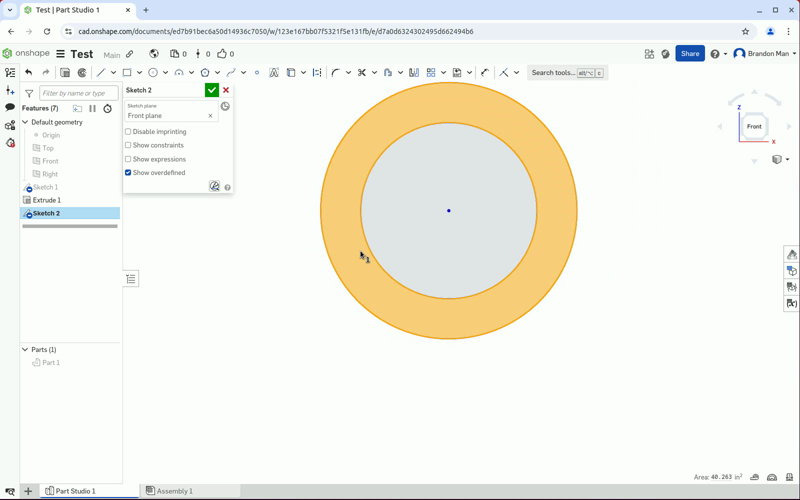
scroll(-6)
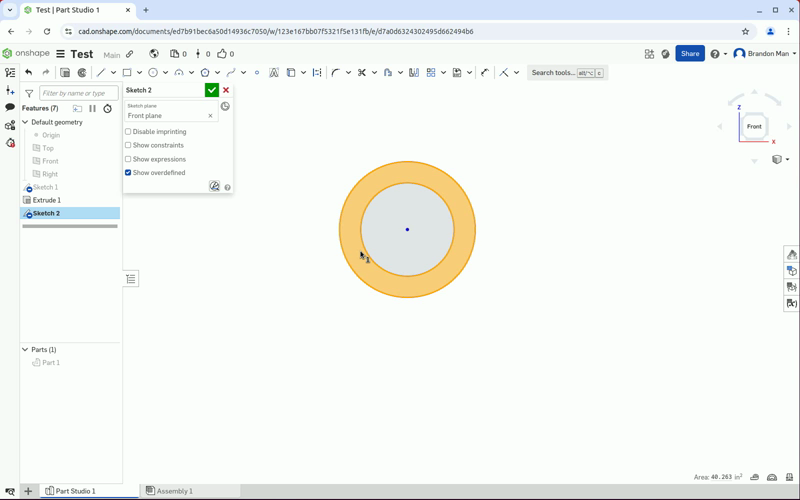
scroll(-6)
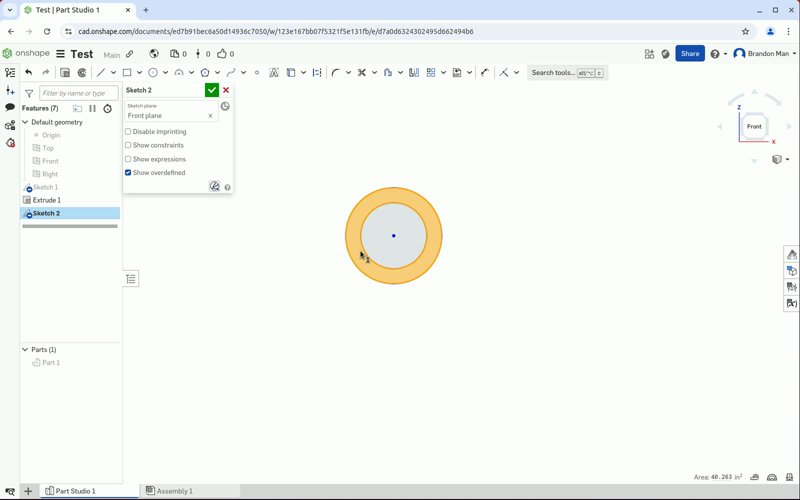
scroll(-6)
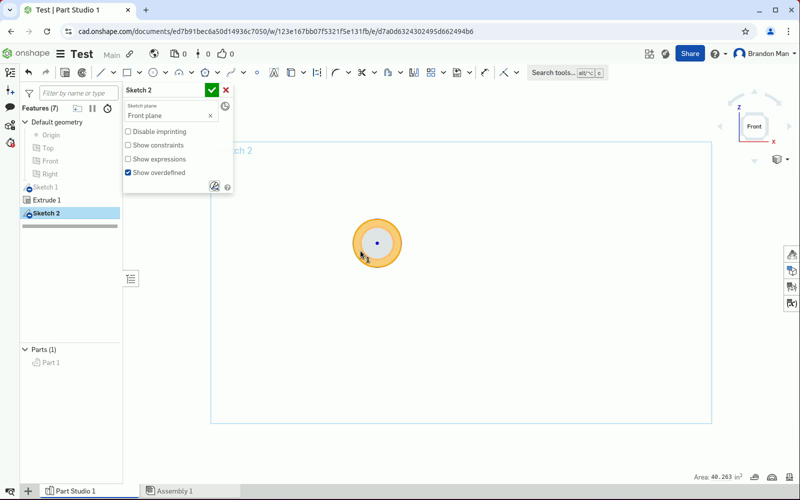
mouse_move(73, 352)
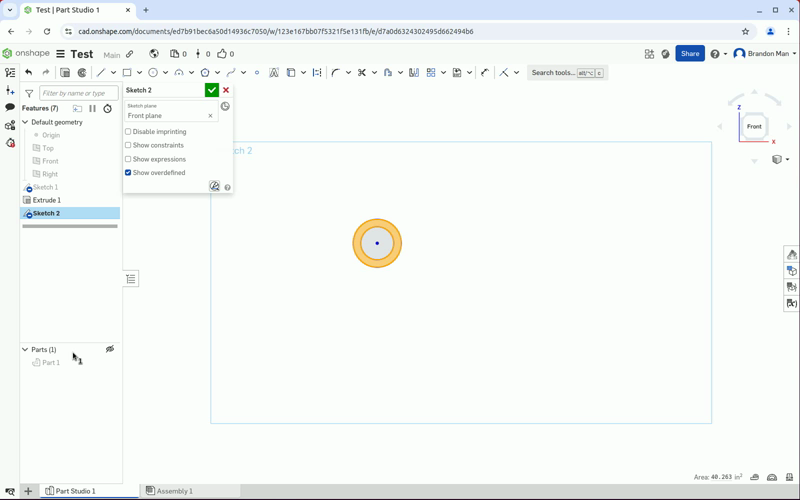
key(shift+y)
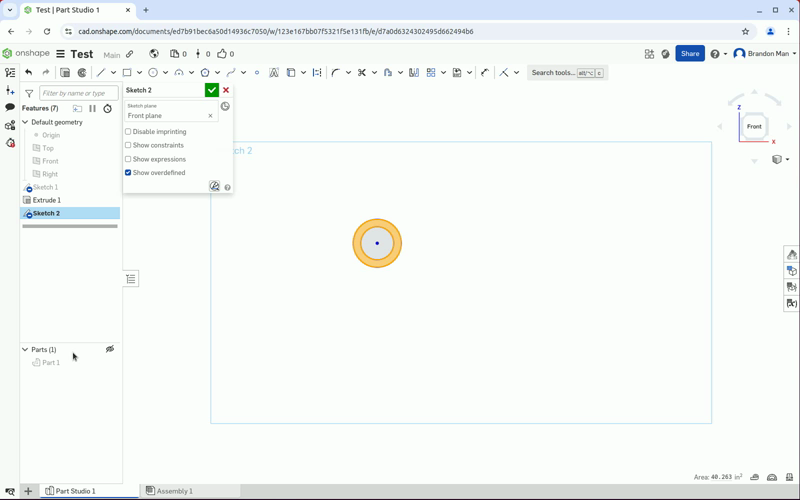
key(shift+e)
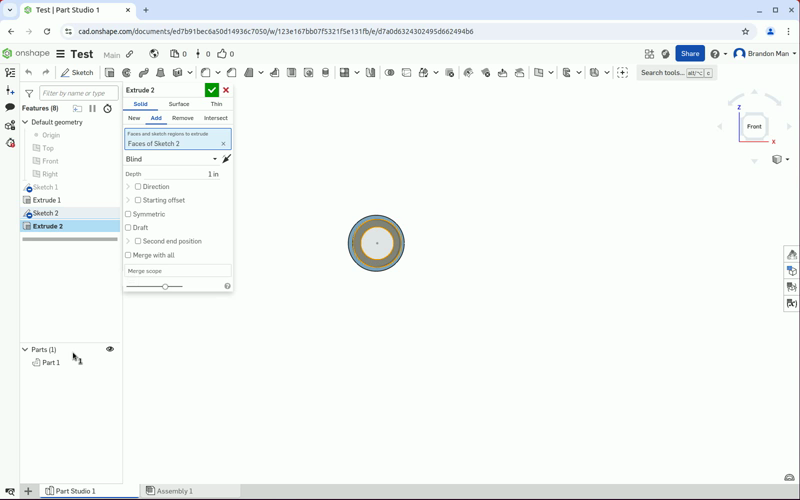
mouse_move(143, 106)
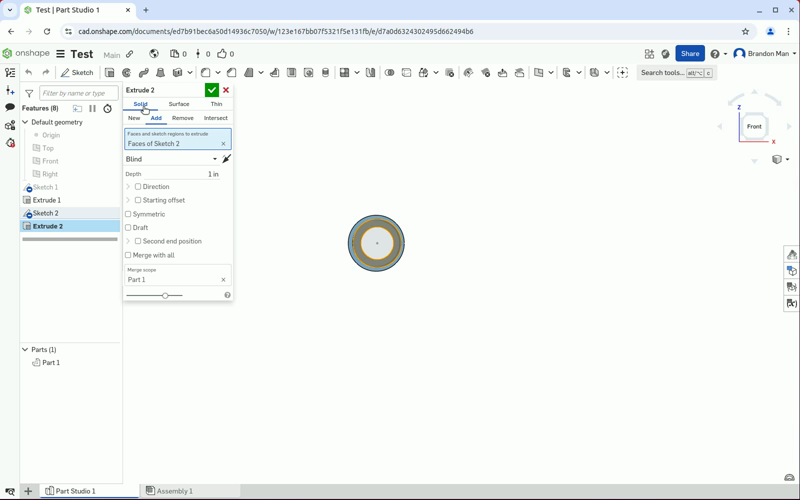
click(143, 106)
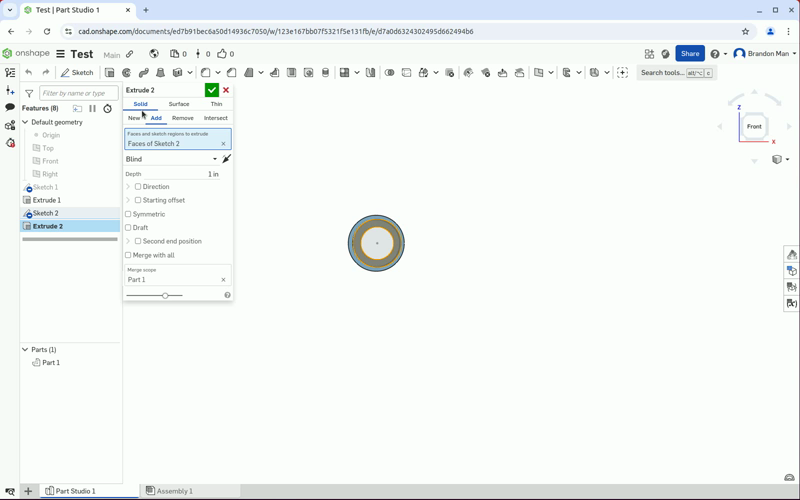
mouse_move(137, 120)
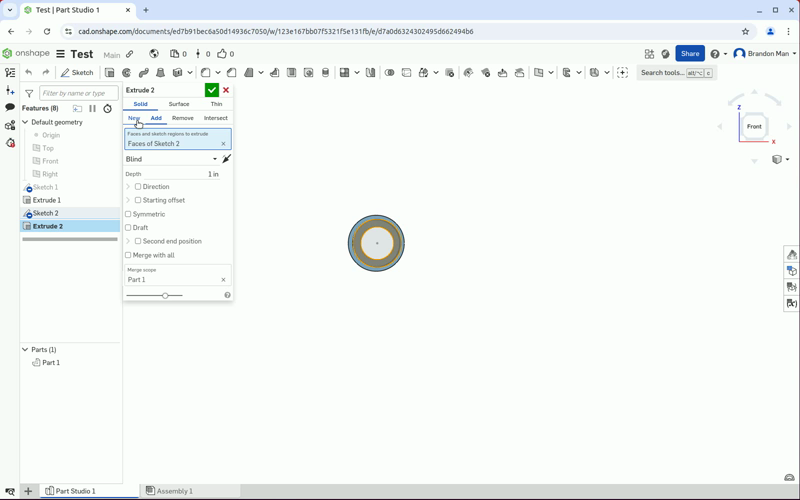
click(137, 120)
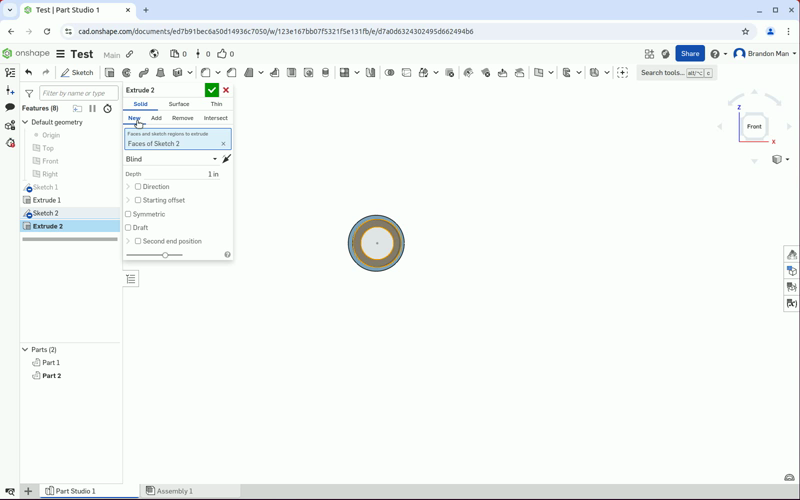
key(tab, 4)
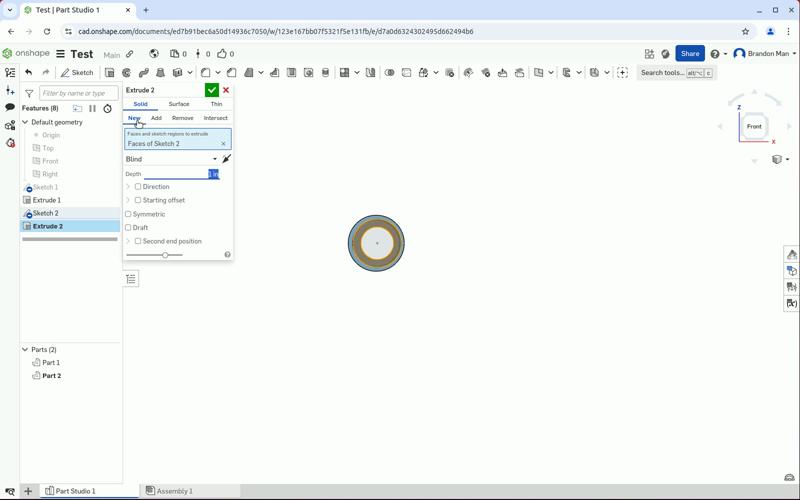
text(0.241)
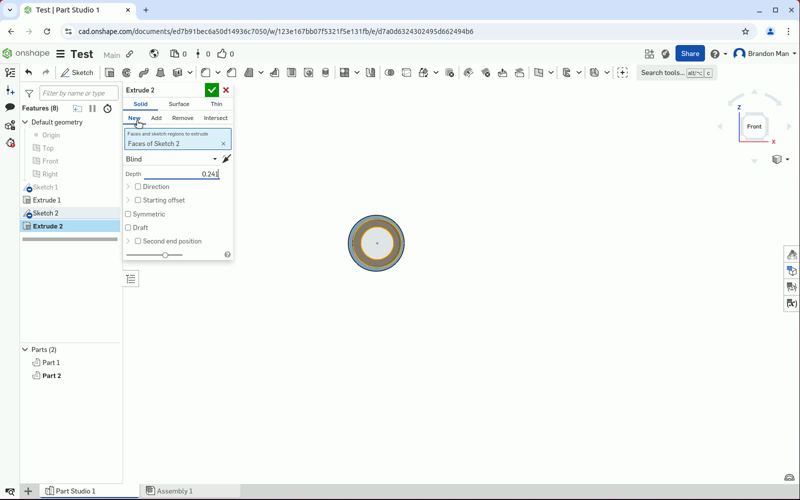
key(enter)
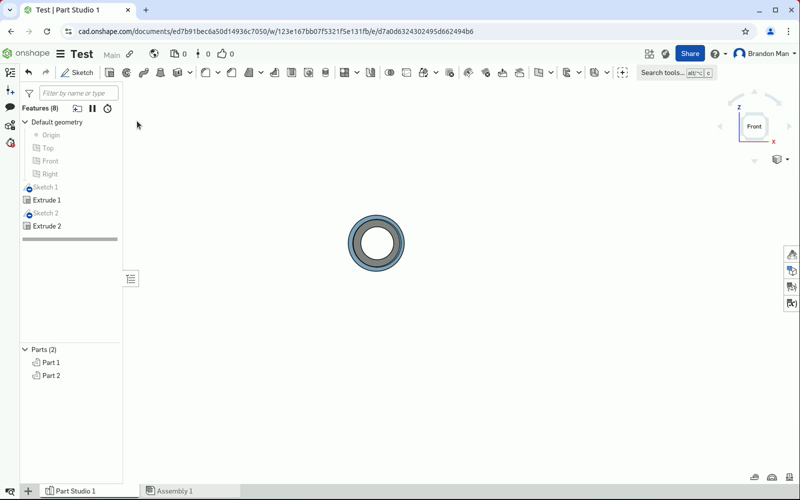
key(shift+h)
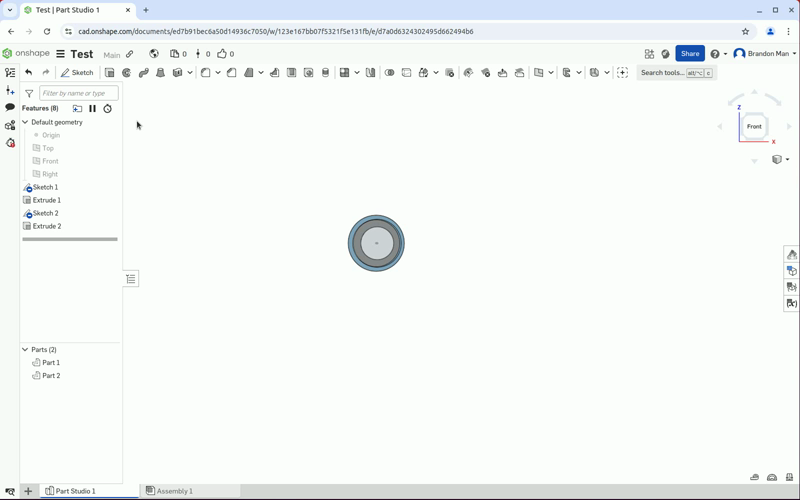
key(shift+h)
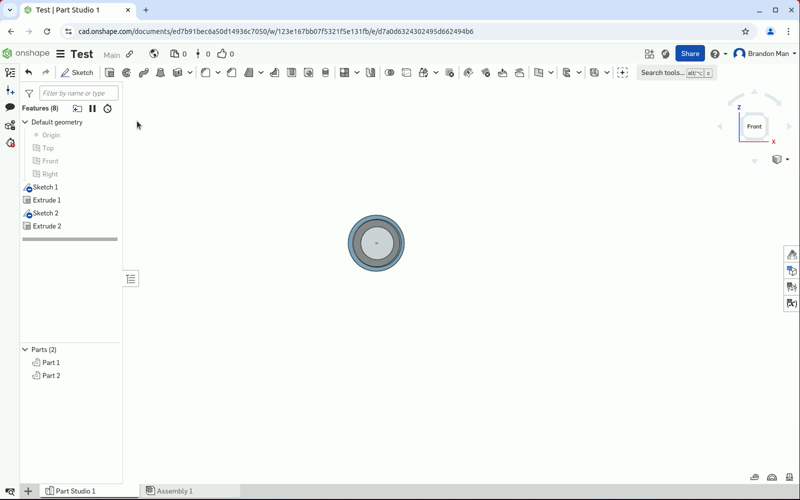
key(shift+7)
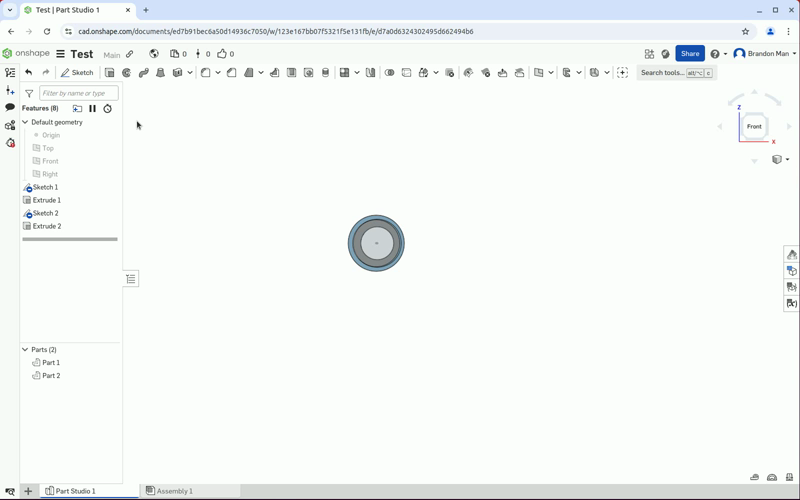
key(left, 2)
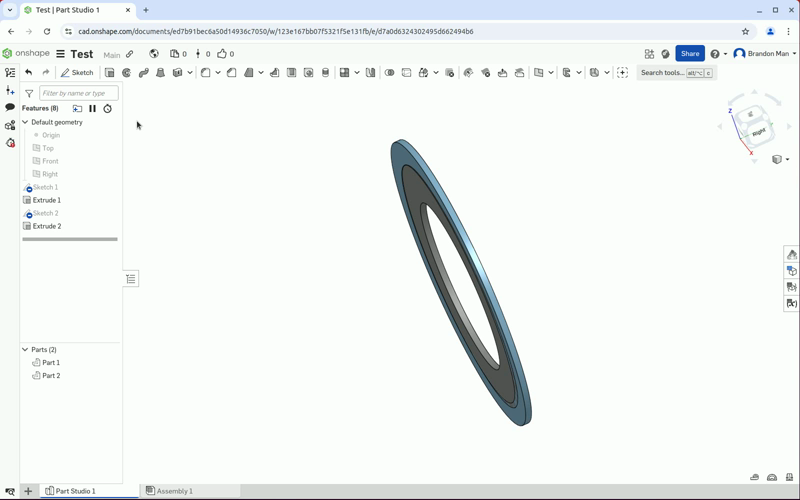
key(down, 2)
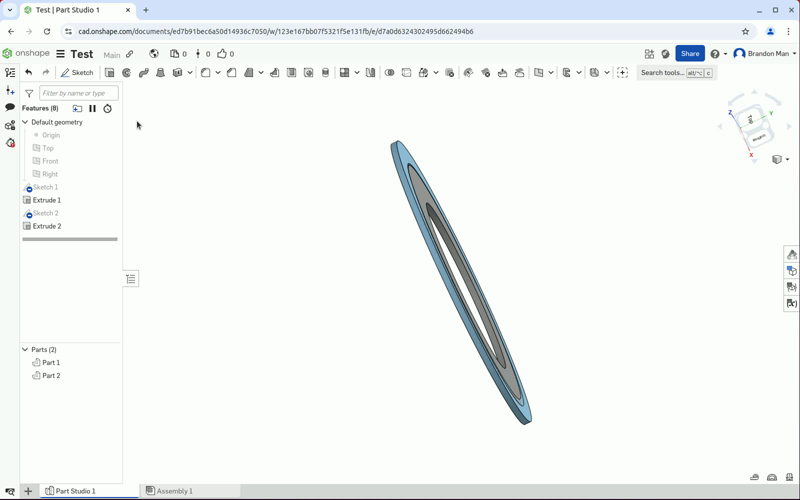
key(up, 2)
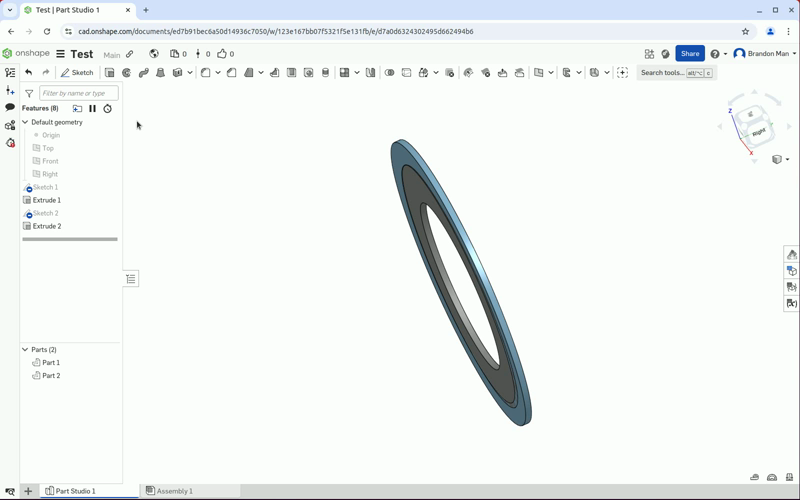
key(right, 2)
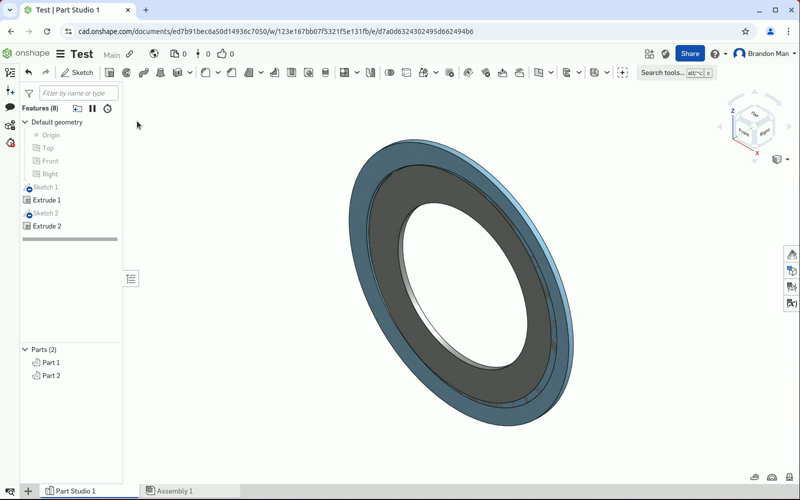
mouse_move(73, 189)
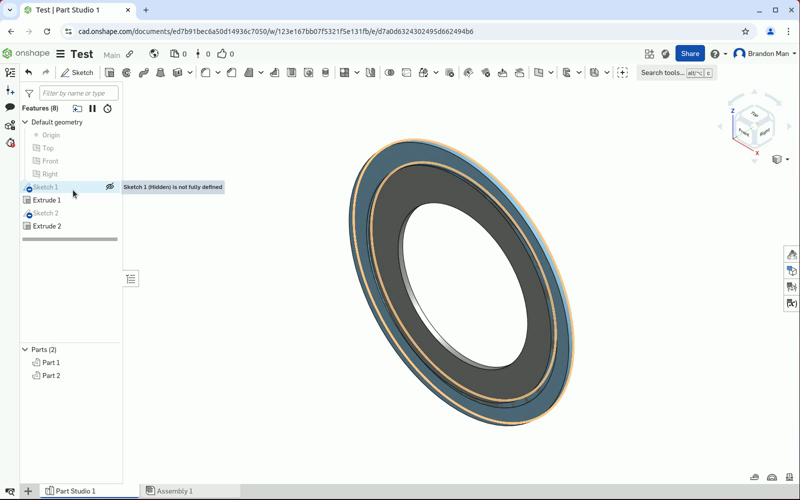
click(73, 189)